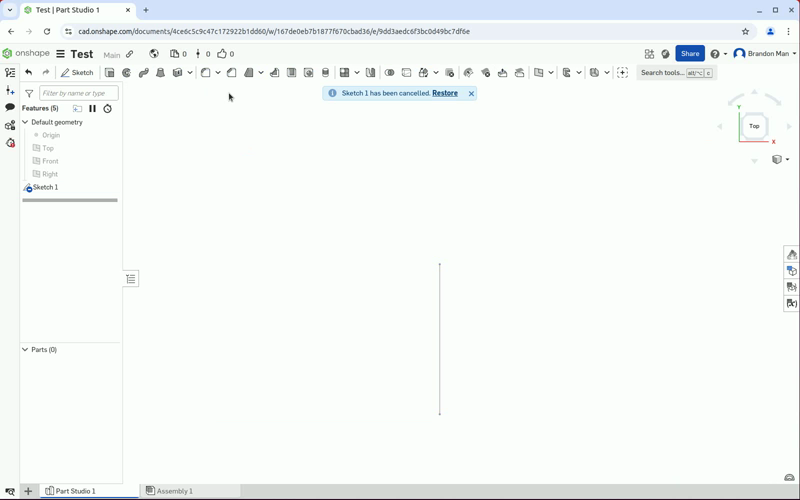
key(shift+h)
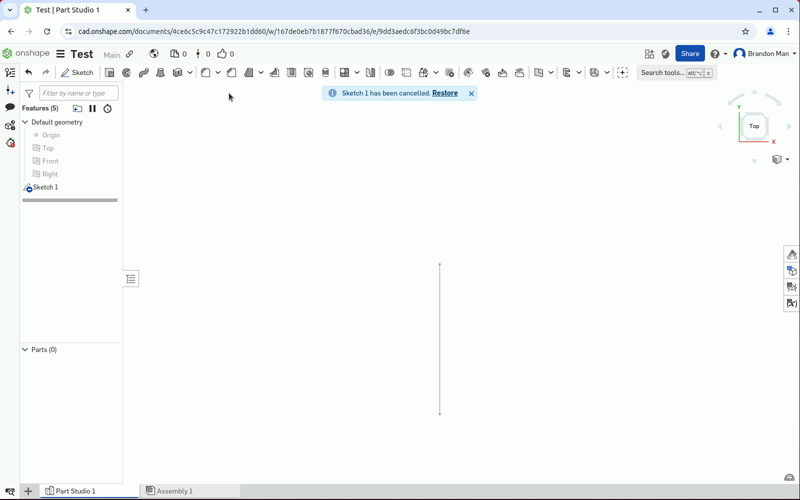
key(shift+s)
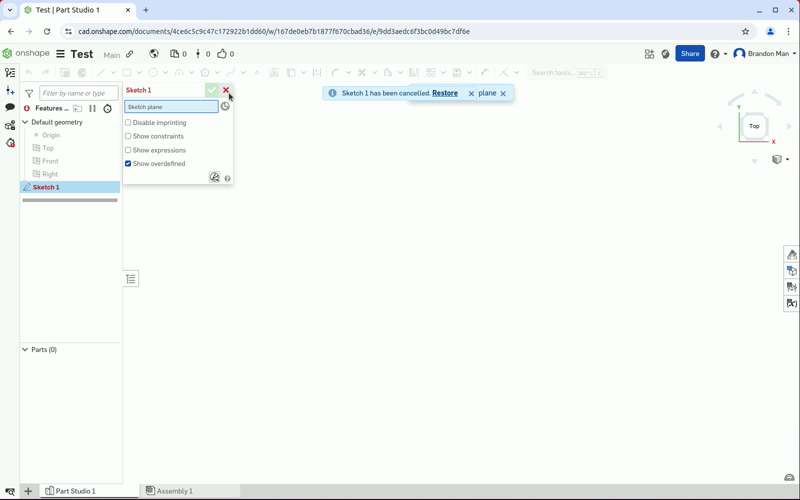
mouse_move(73, 150)
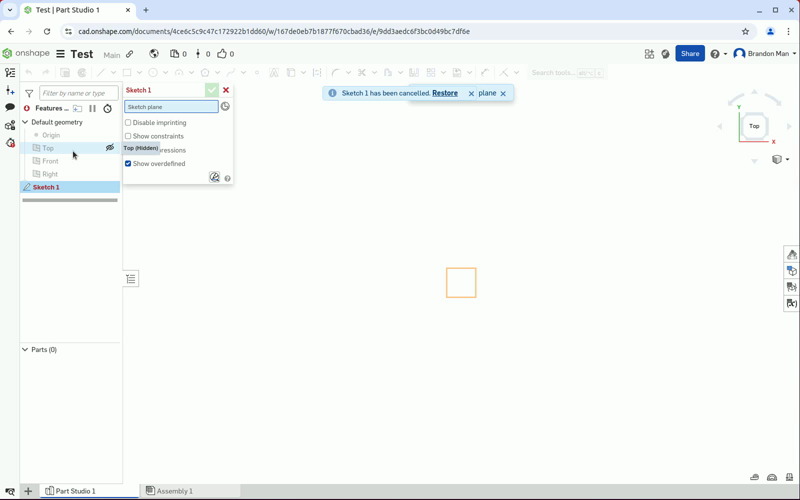
click(73, 150)
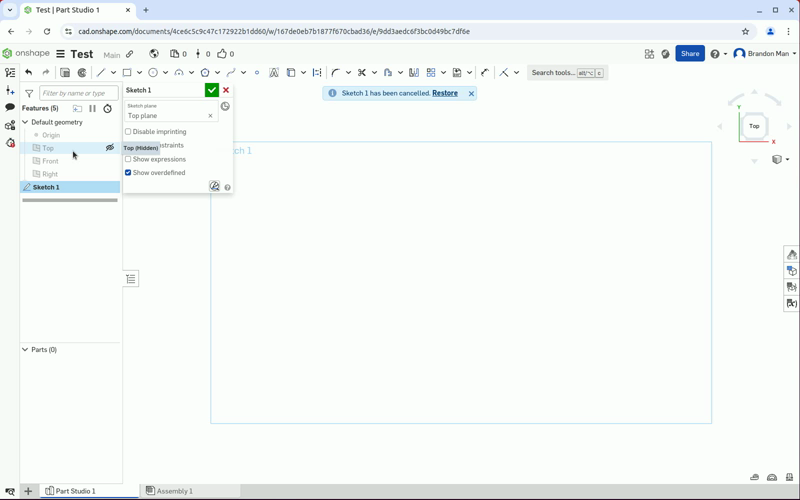
mouse_move(73, 352)
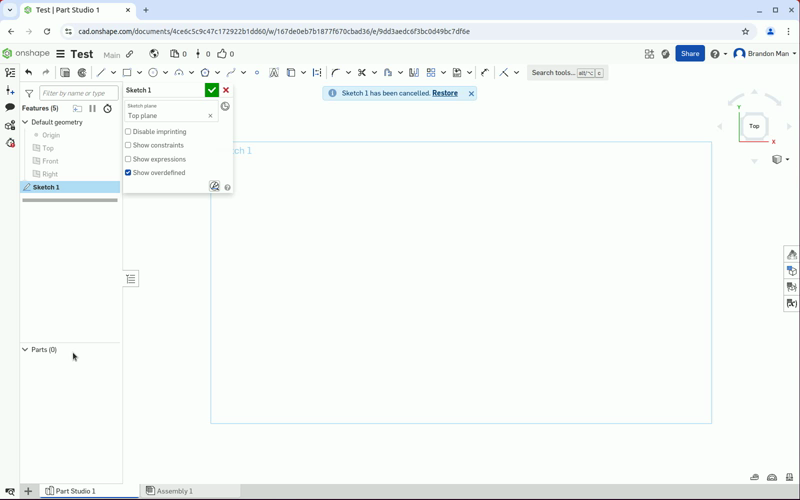
key(y)
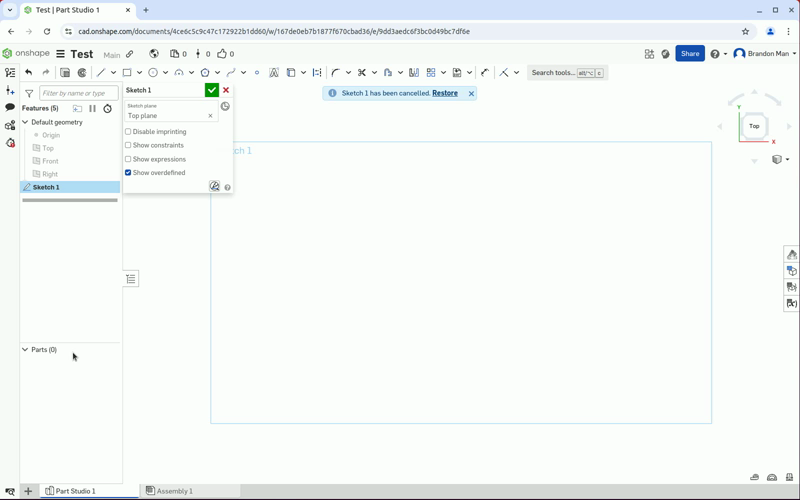
key(c)
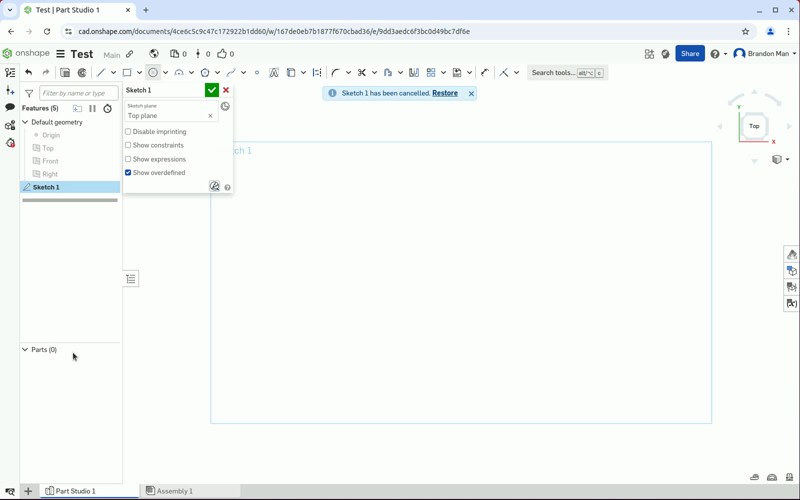
key_down(shift)
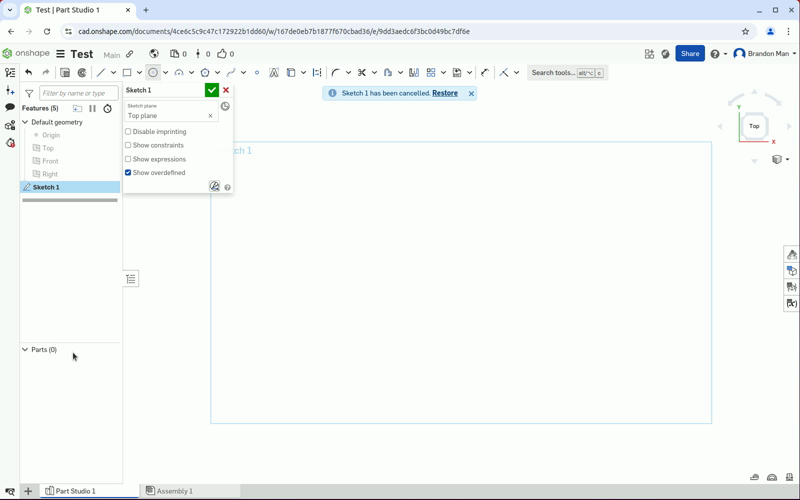
mouse_move(461, 282)
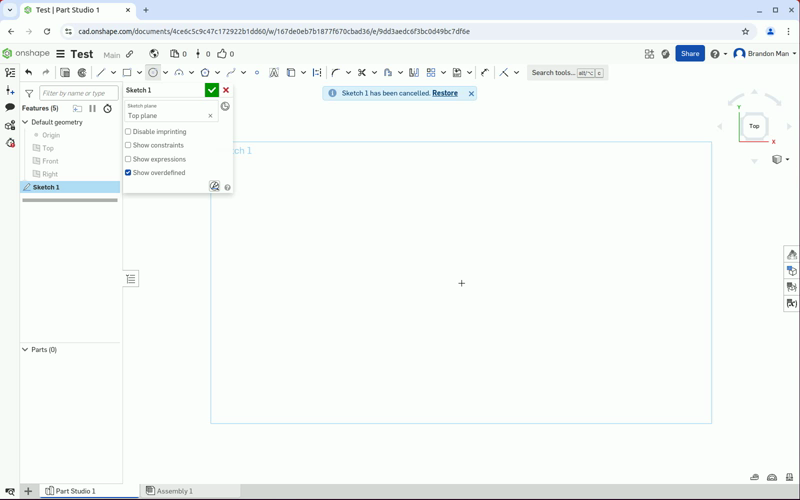
click(461, 282)
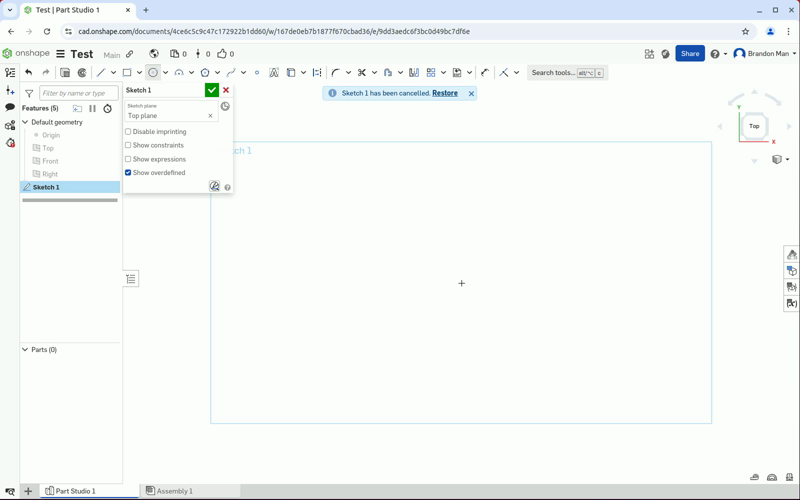
key_up(shift)
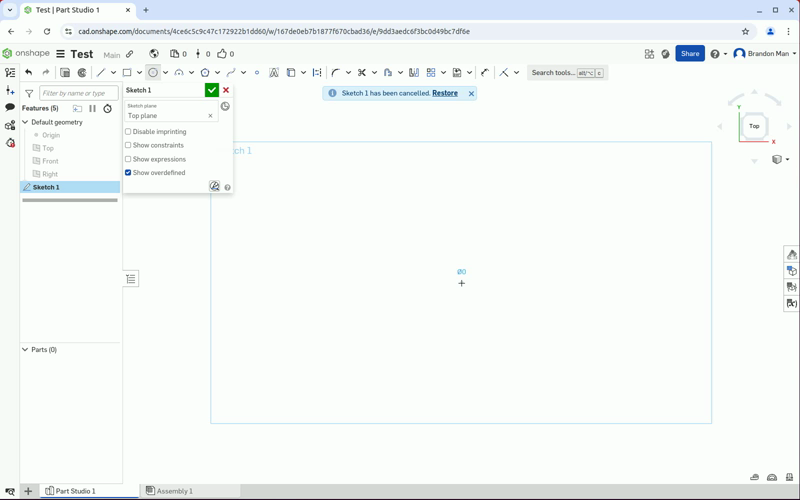
mouse_move(470, 282)
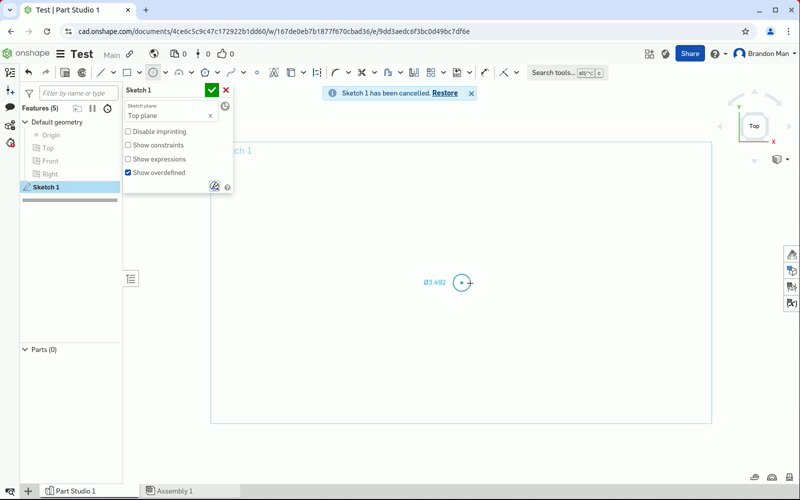
click(470, 282)
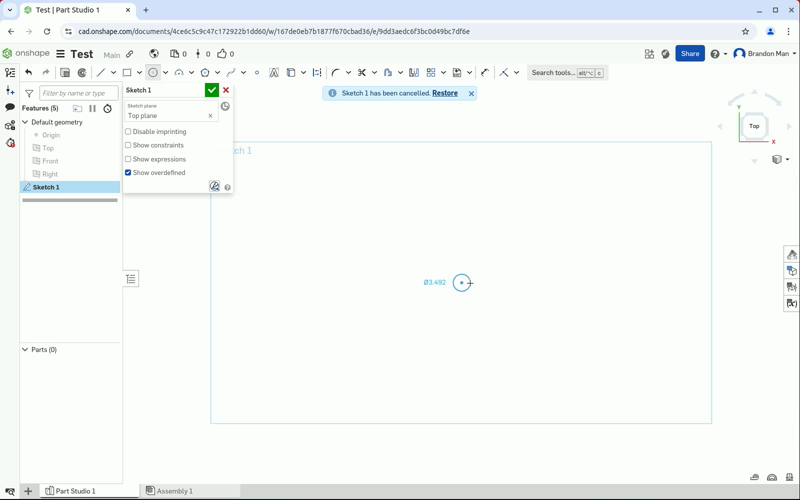
key(esc)
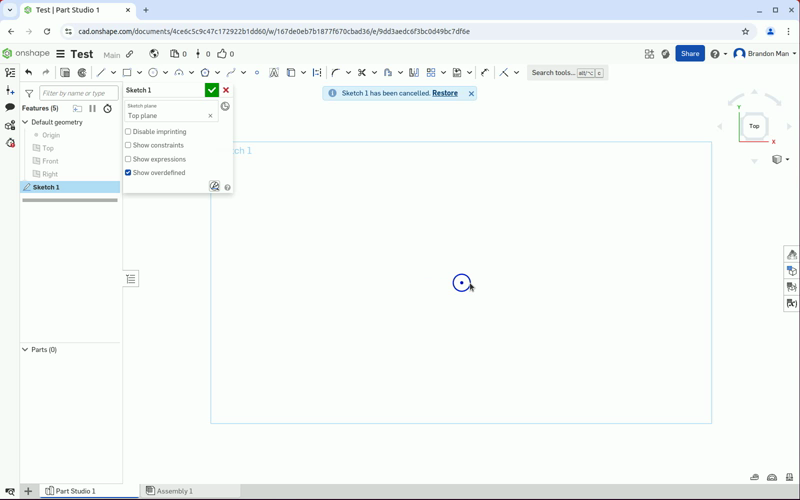
mouse_move(461, 278)
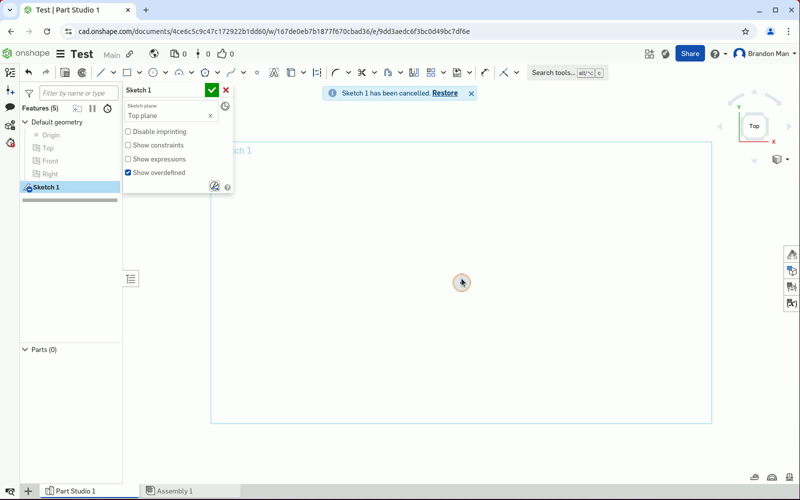
scroll(6)
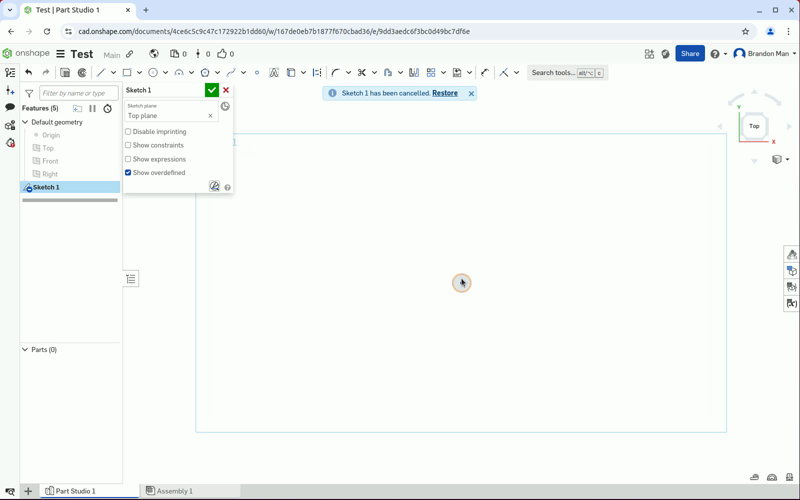
scroll(6)
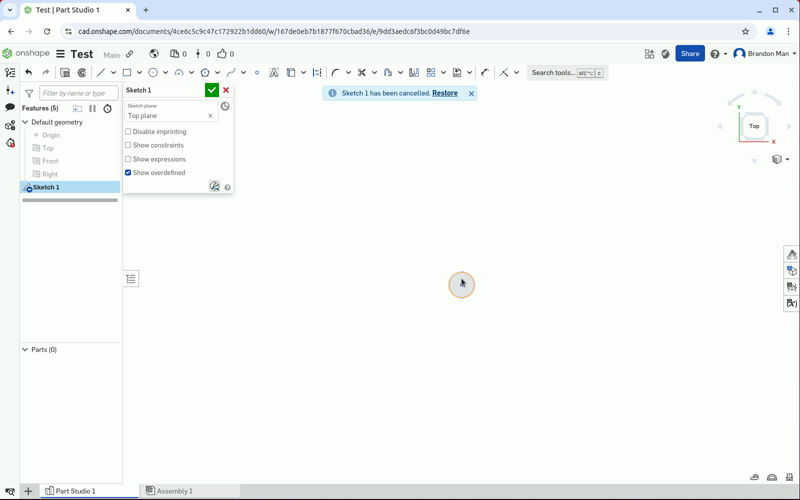
scroll(6)
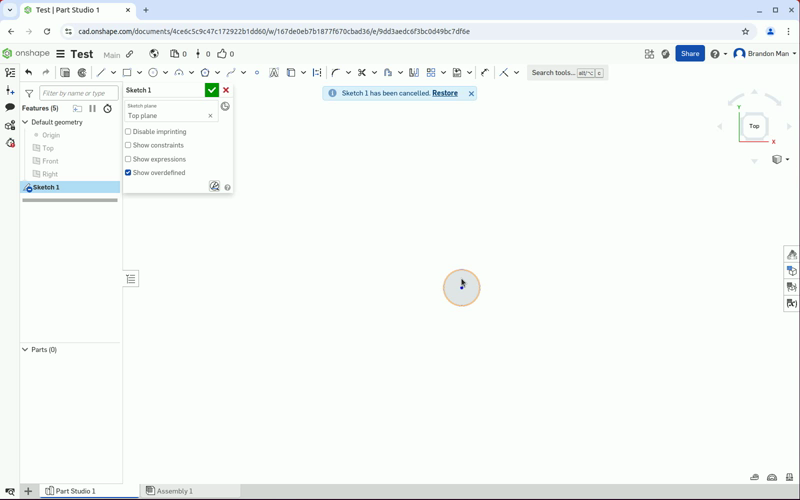
scroll(6)
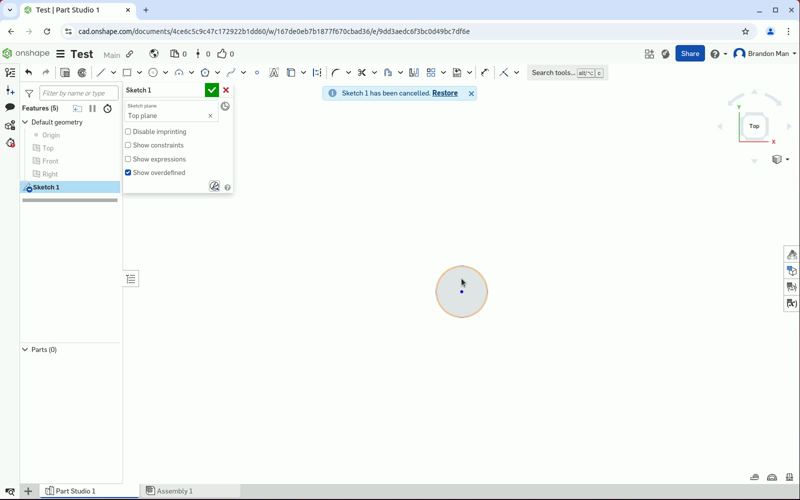
scroll(6)
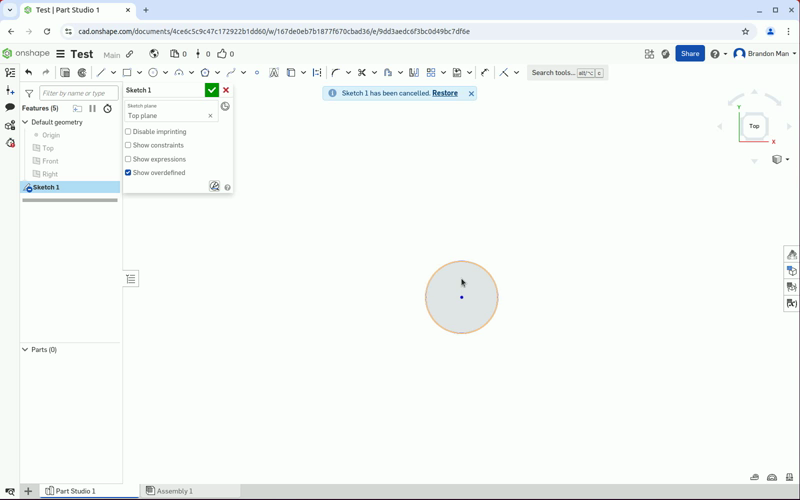
scroll(6)
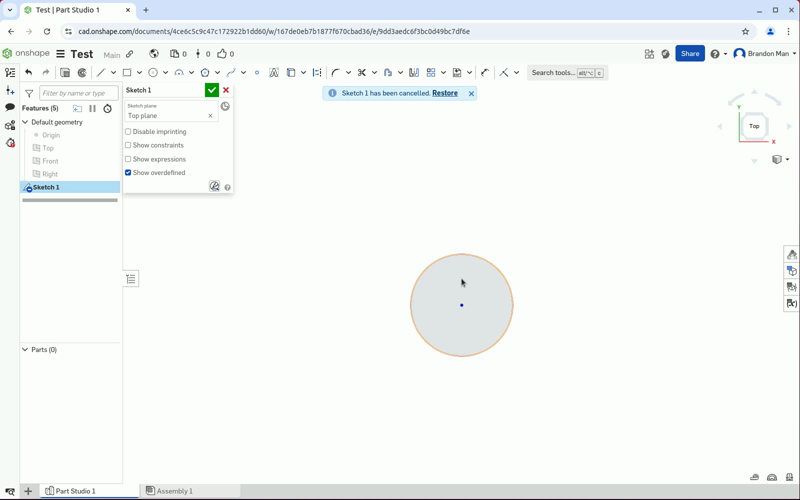
scroll(6)
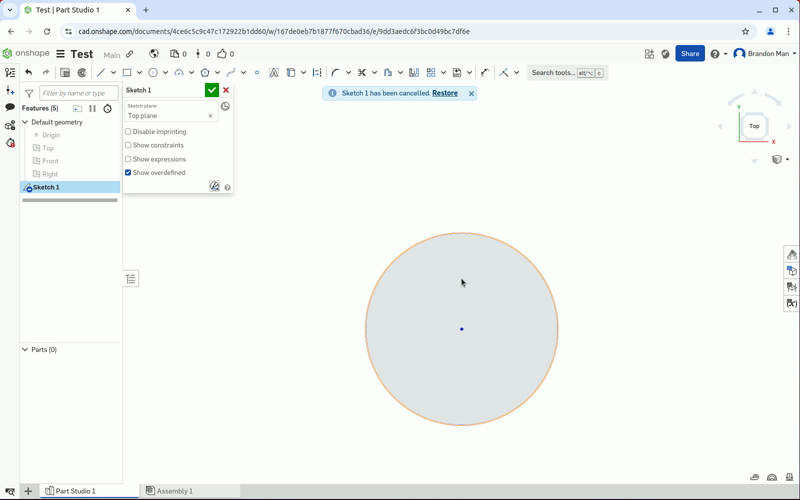
click(461, 278)
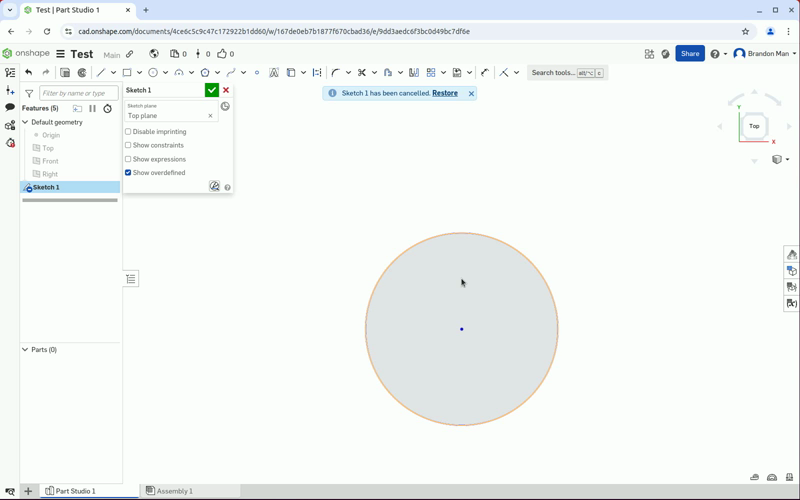
scroll(-6)
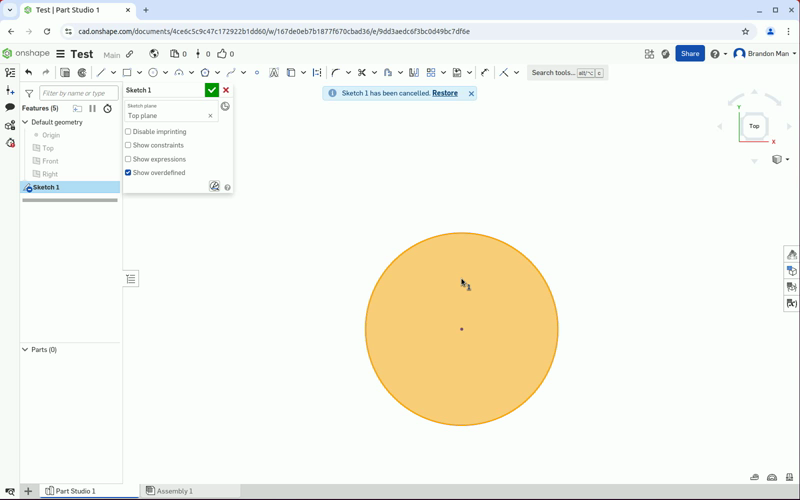
scroll(-6)
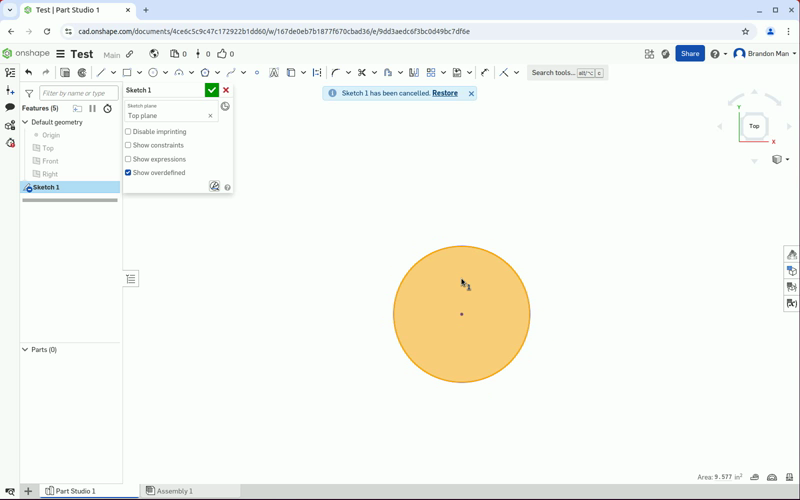
scroll(-6)
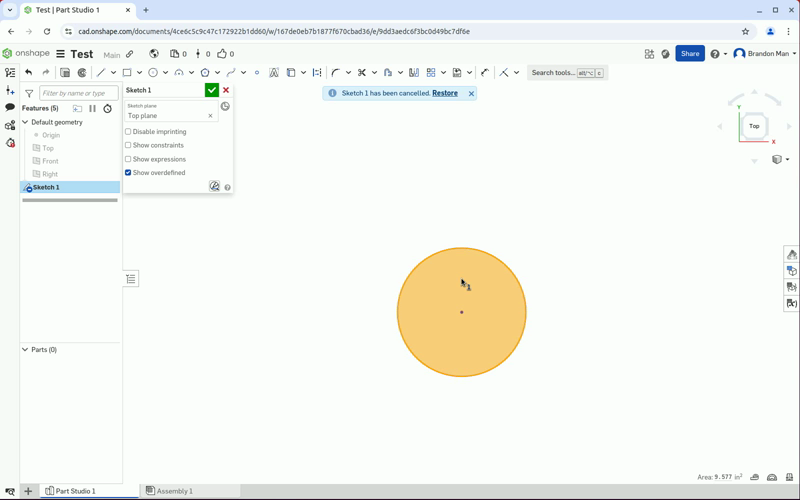
scroll(-6)
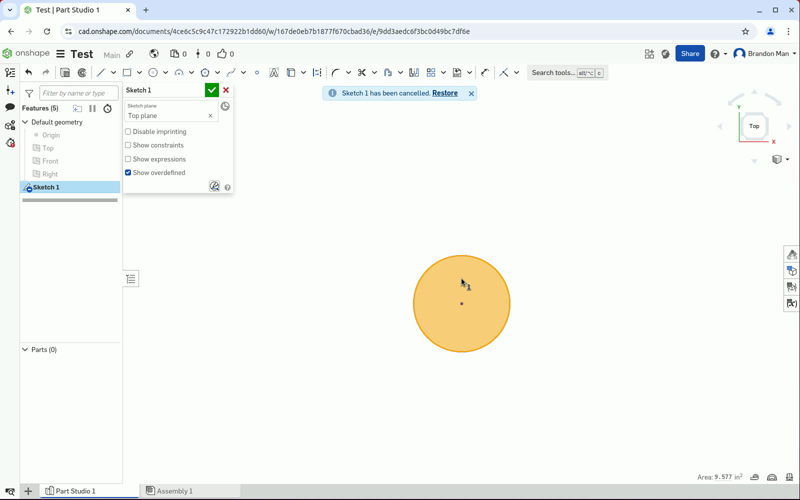
scroll(-6)
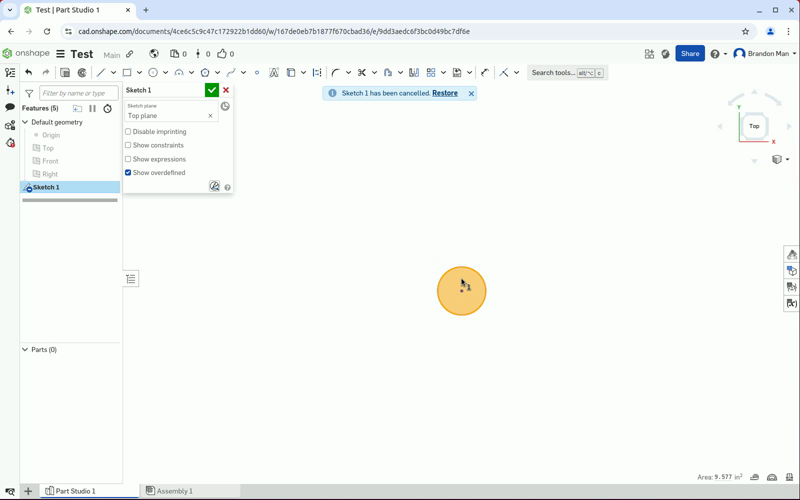
scroll(-6)
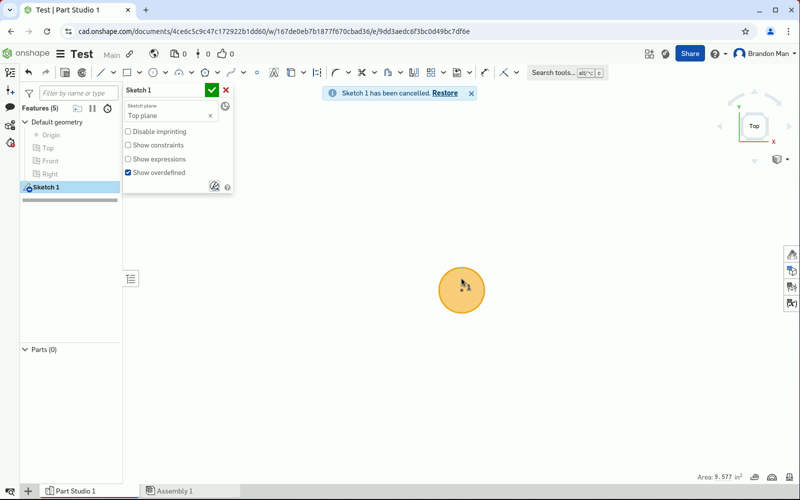
scroll(-6)
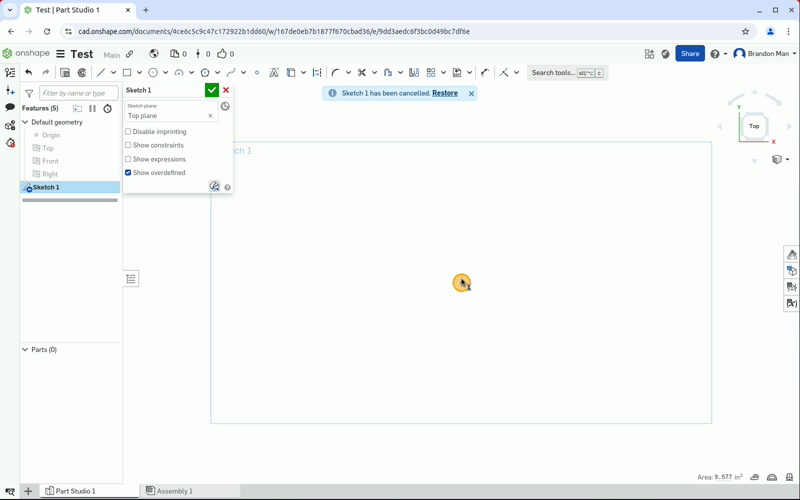
mouse_move(73, 352)
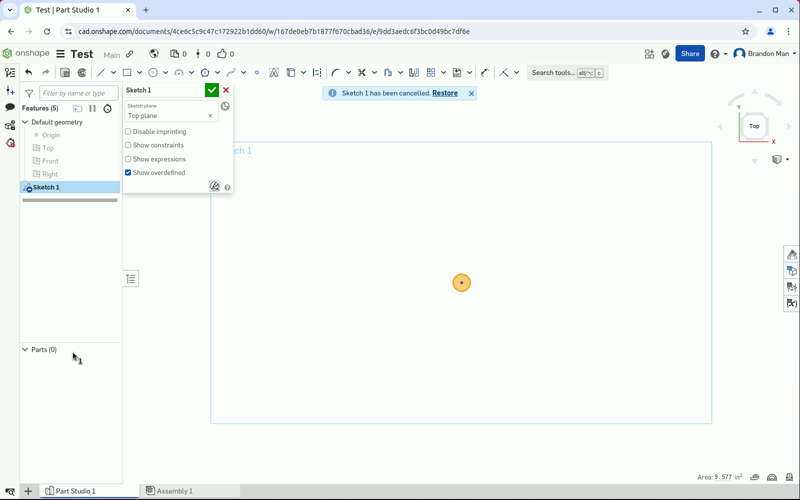
key(shift+y)
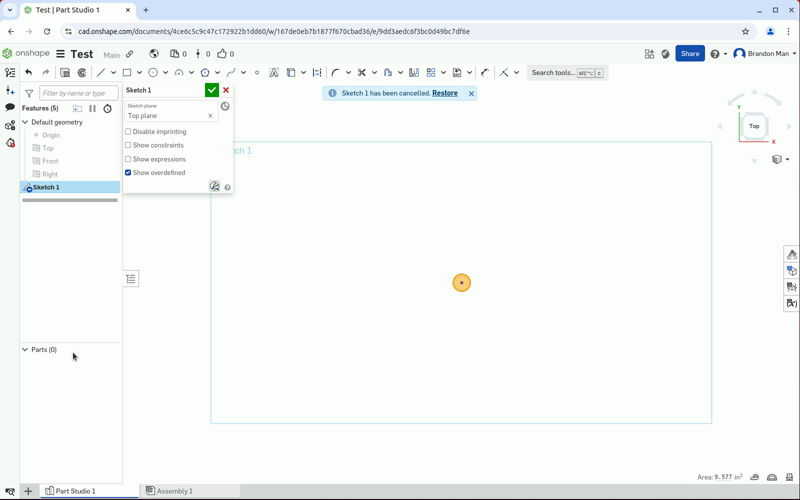
key(shift+e)
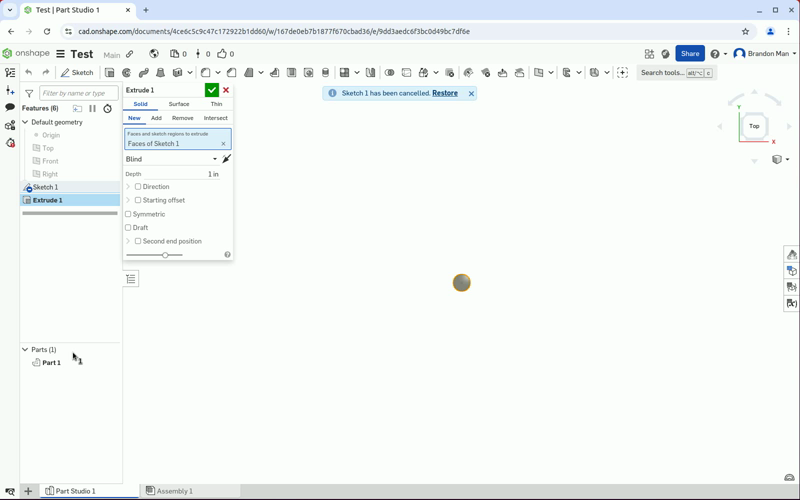
mouse_move(143, 106)
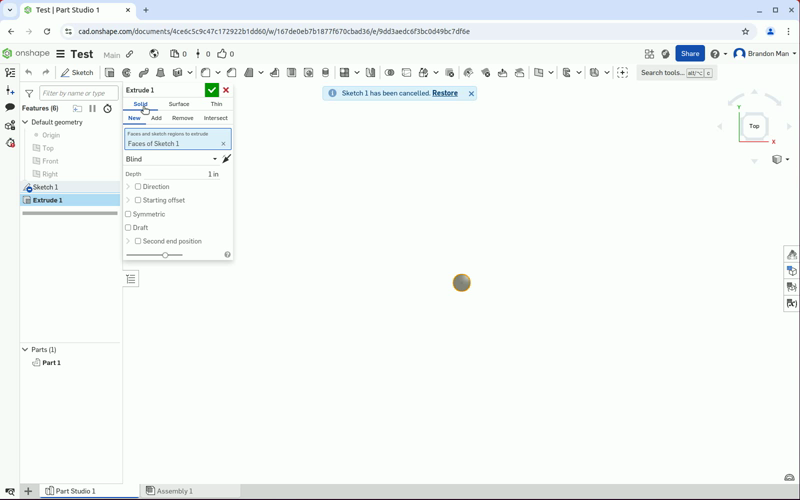
click(143, 106)
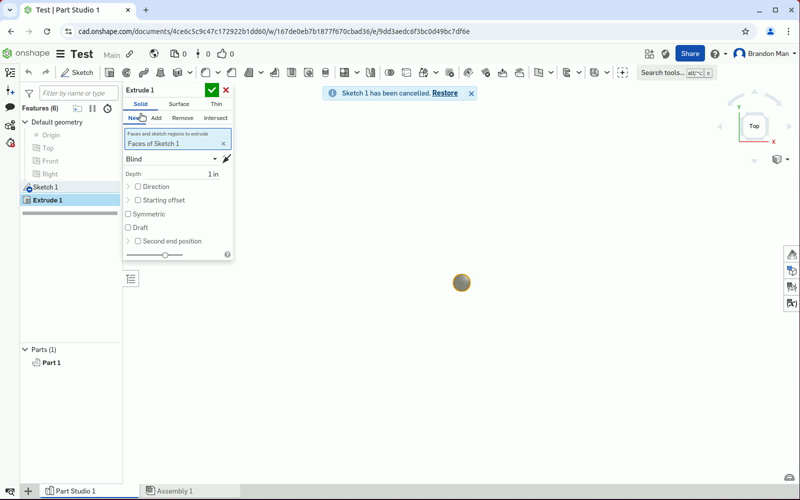
mouse_move(137, 120)
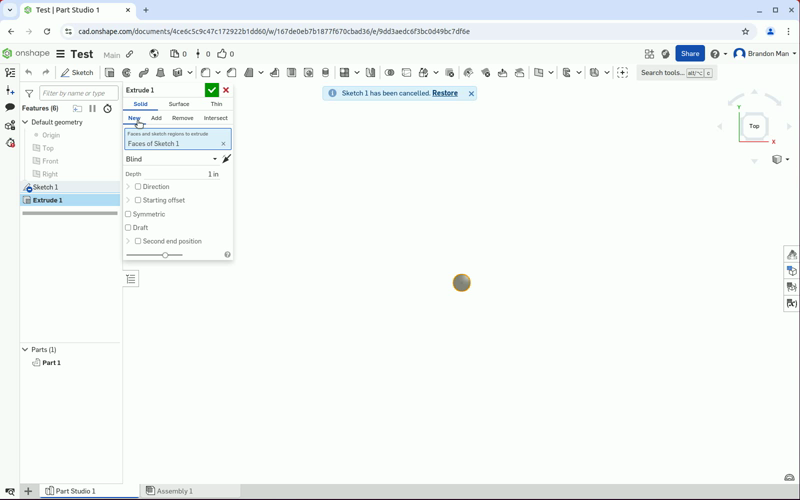
click(137, 120)
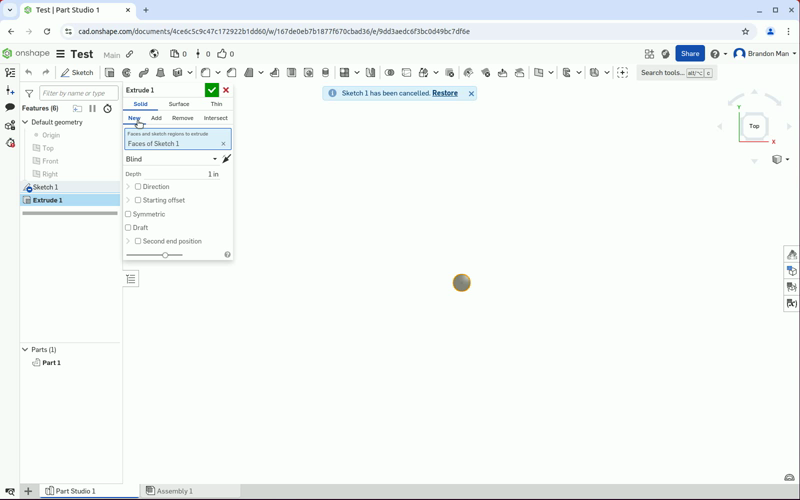
key(tab, 4)
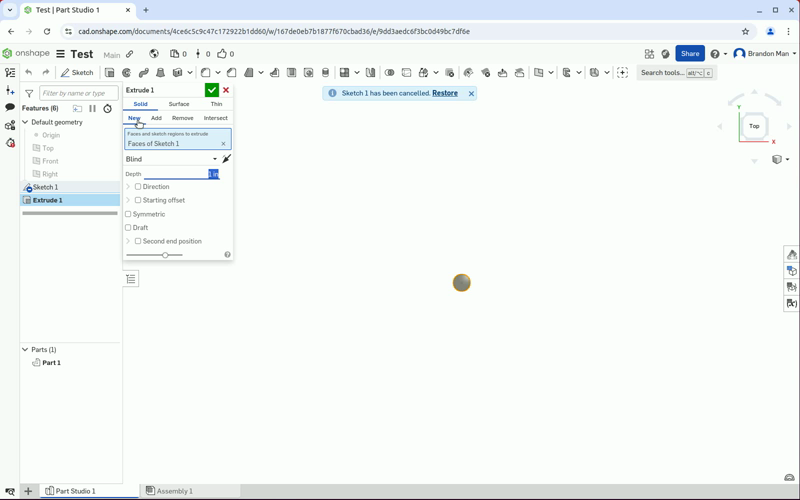
text(23.108)
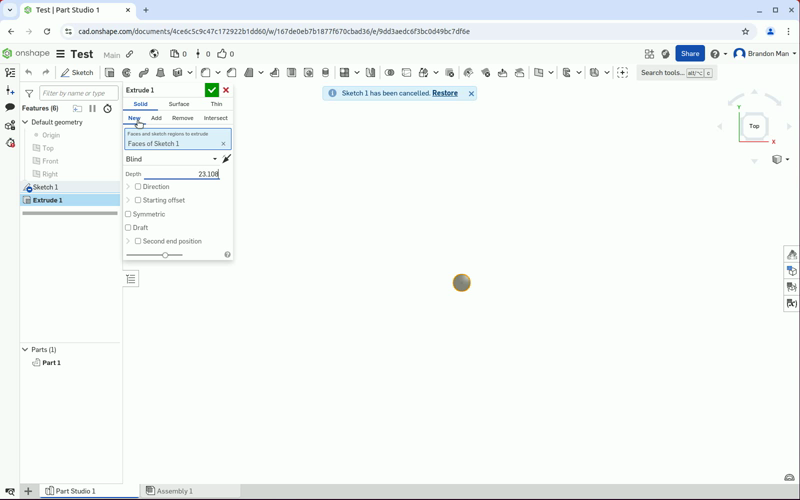
key(enter)
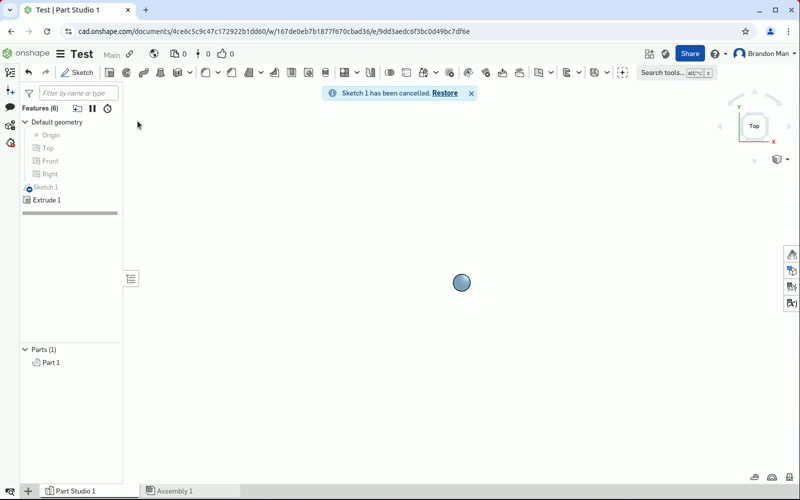
key(shift+h)
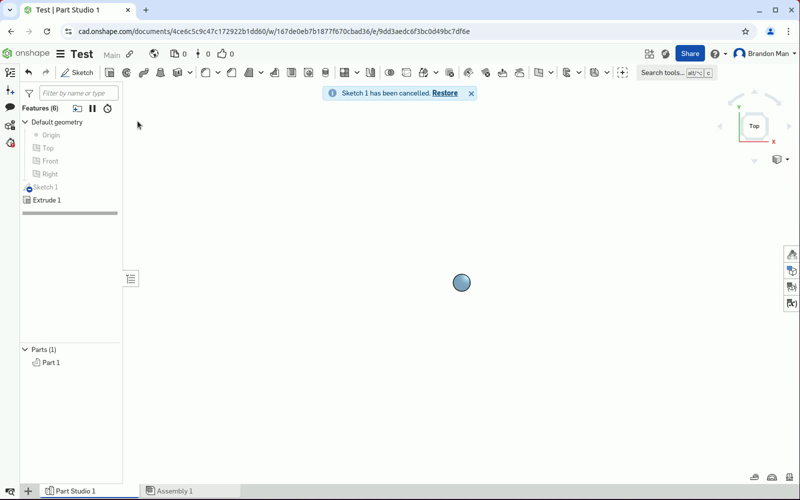
key(shift+h)
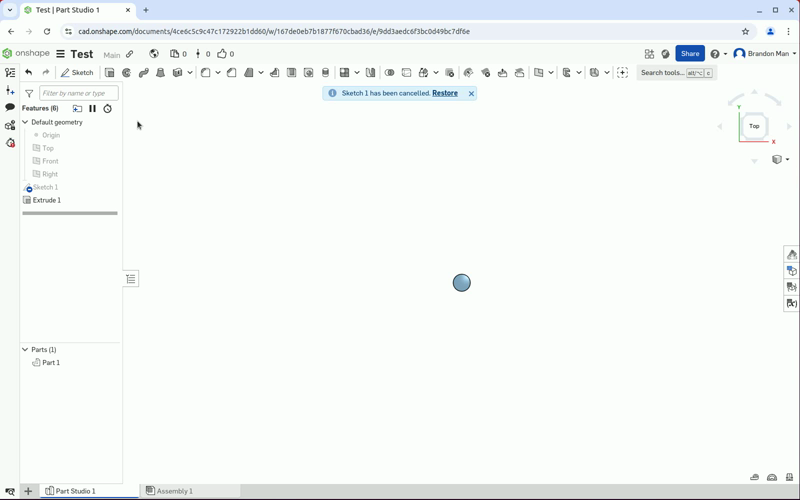
mouse_move(73, 189)
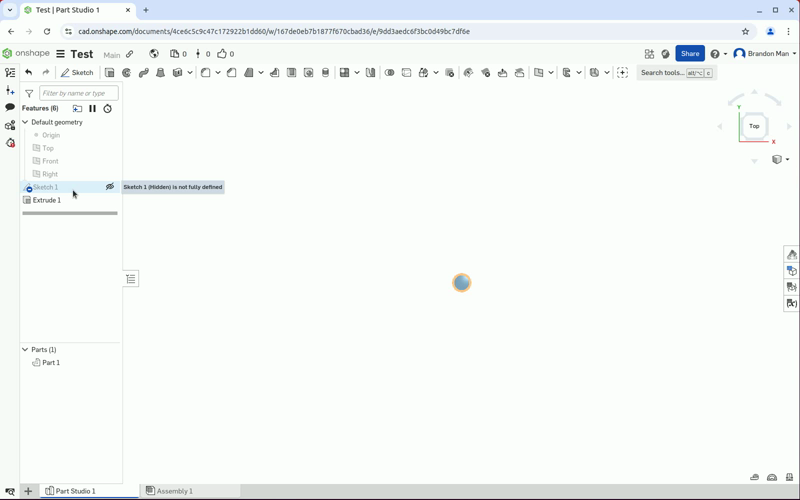
click(73, 189)
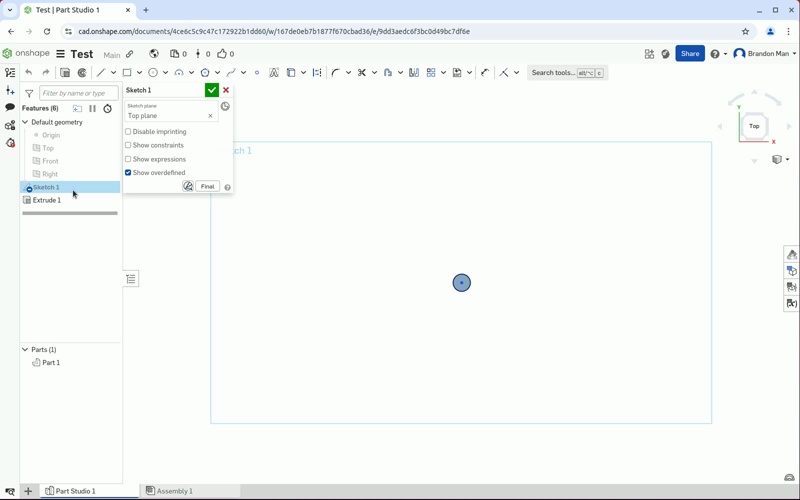
mouse_move(229, 92)
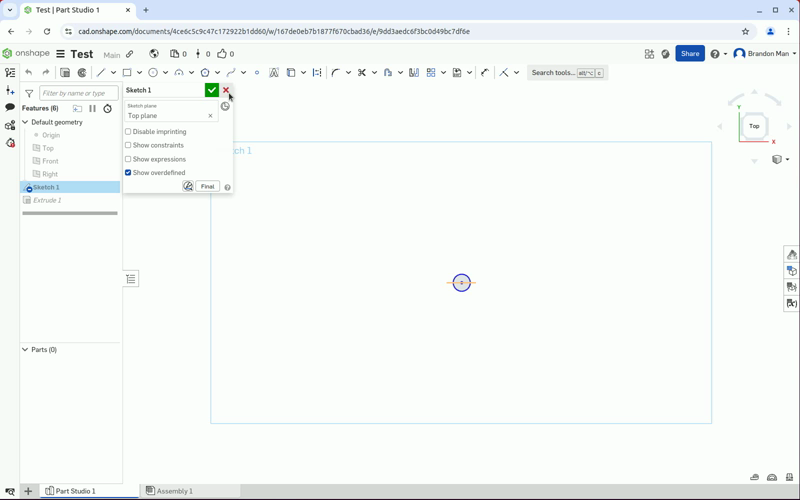
click(229, 92)
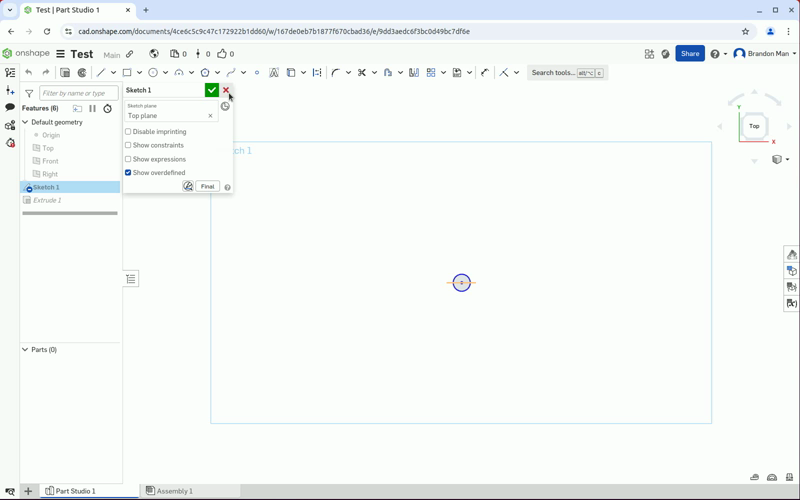
key(shift+s)
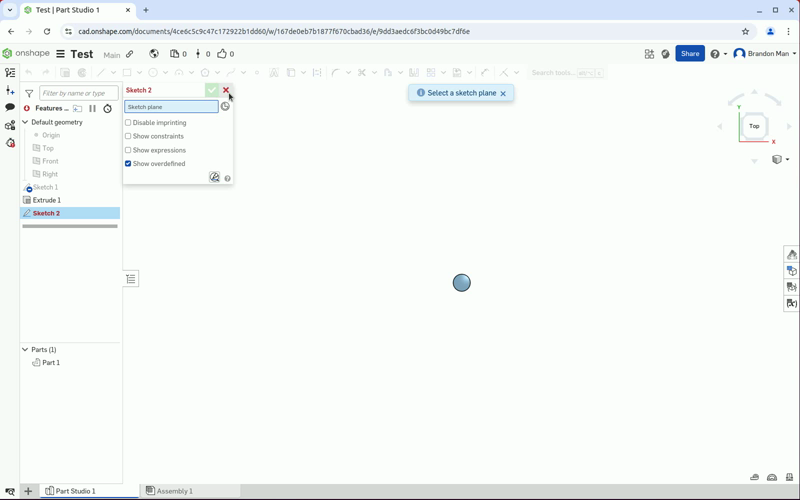
mouse_move(73, 150)
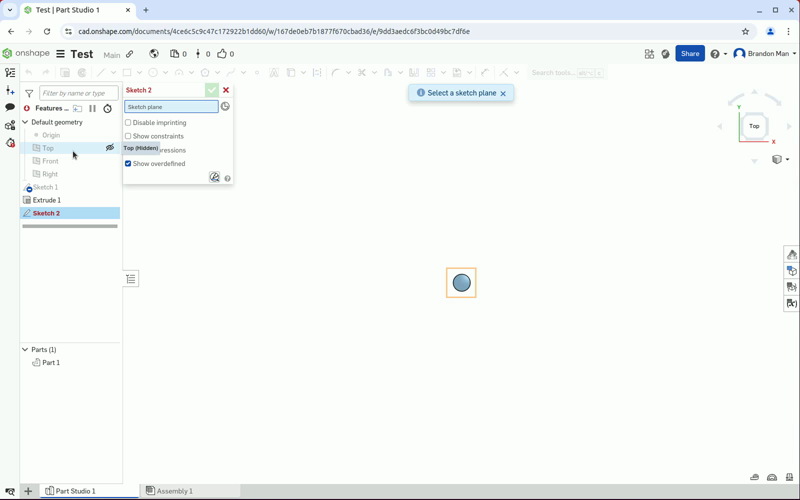
click(73, 150)
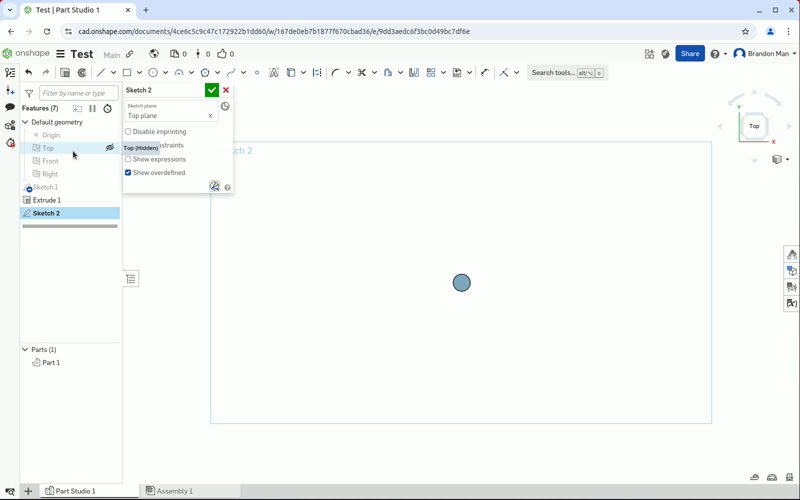
mouse_move(73, 352)
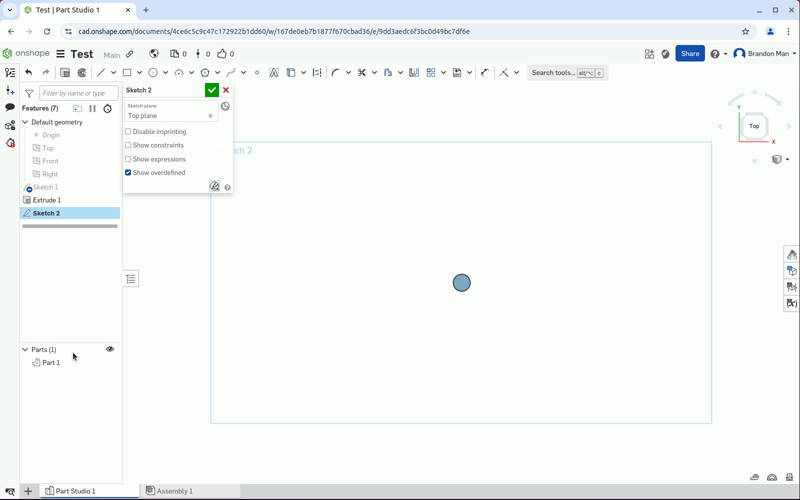
key(y)
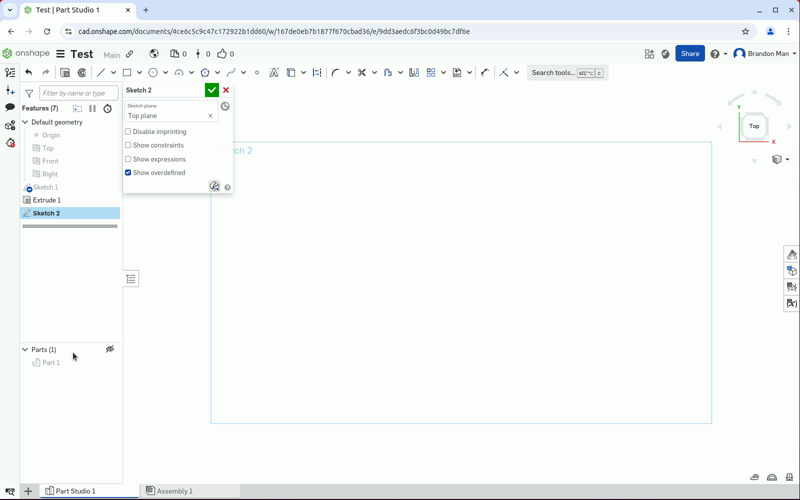
key(c)
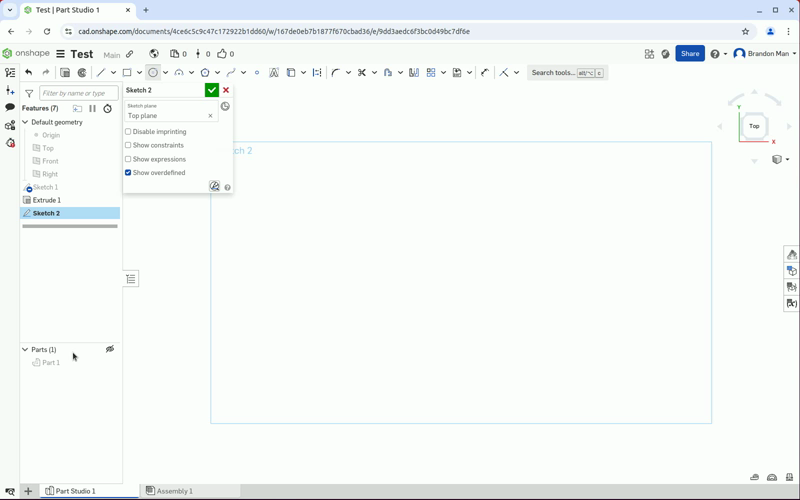
key_down(shift)
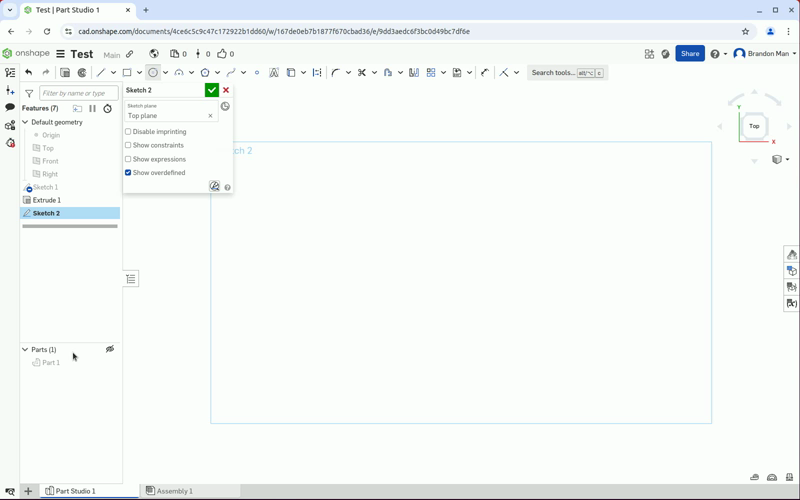
mouse_move(460, 282)
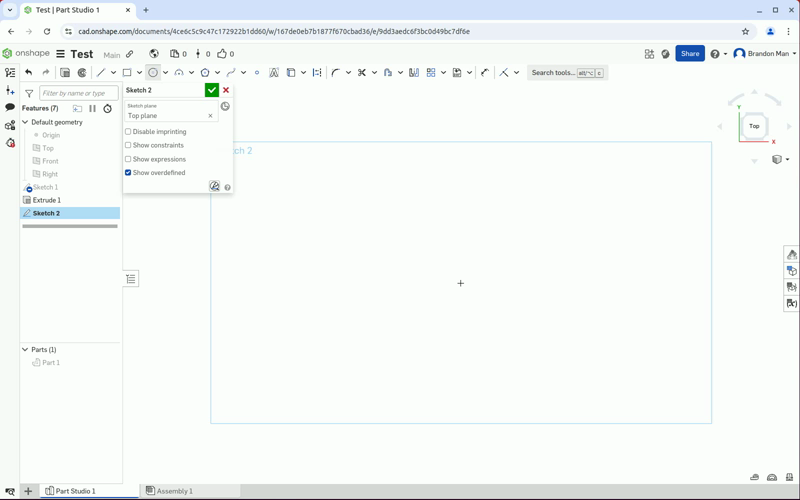
click(460, 282)
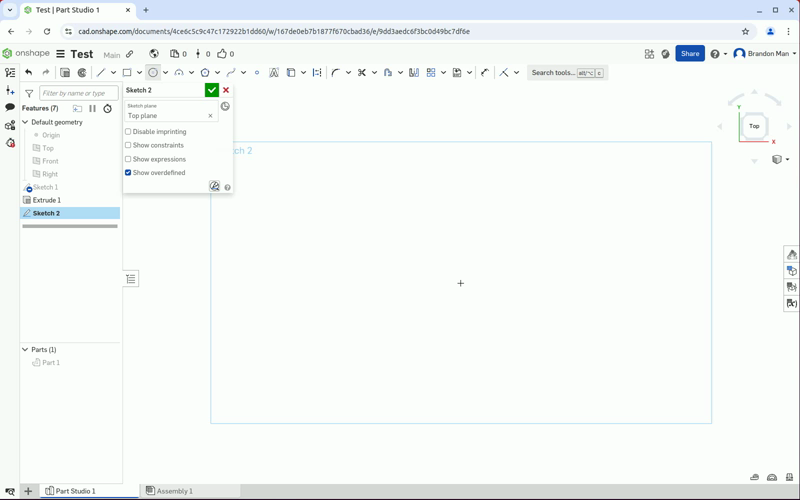
key_up(shift)
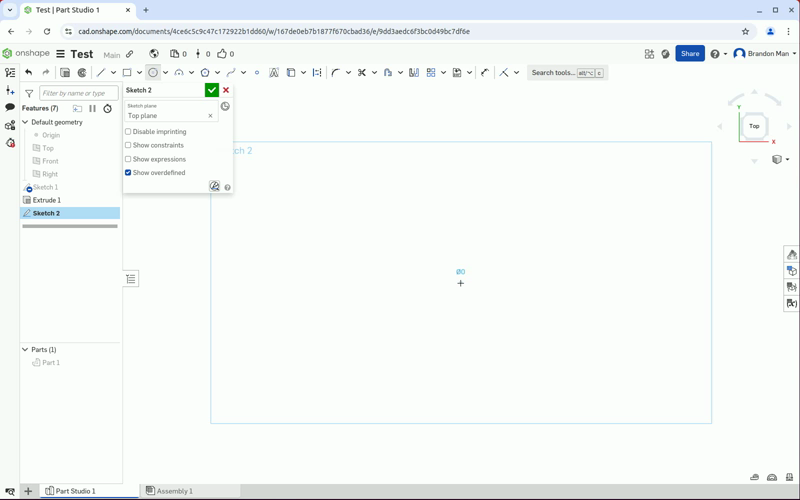
mouse_move(491, 282)
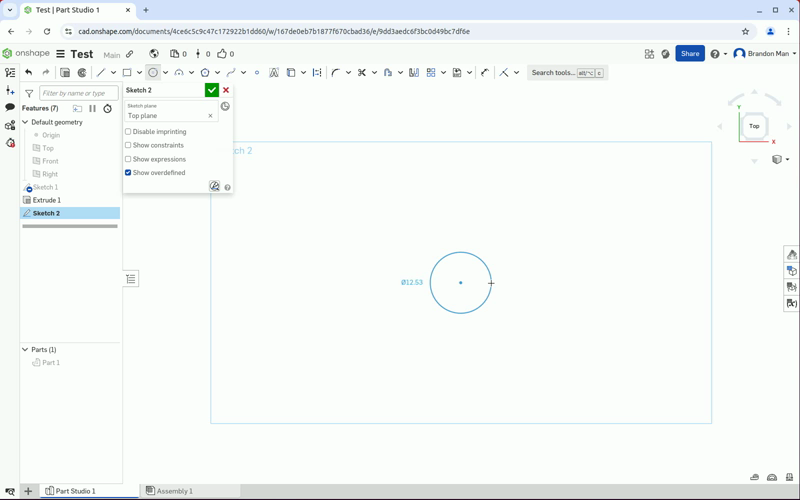
click(491, 282)
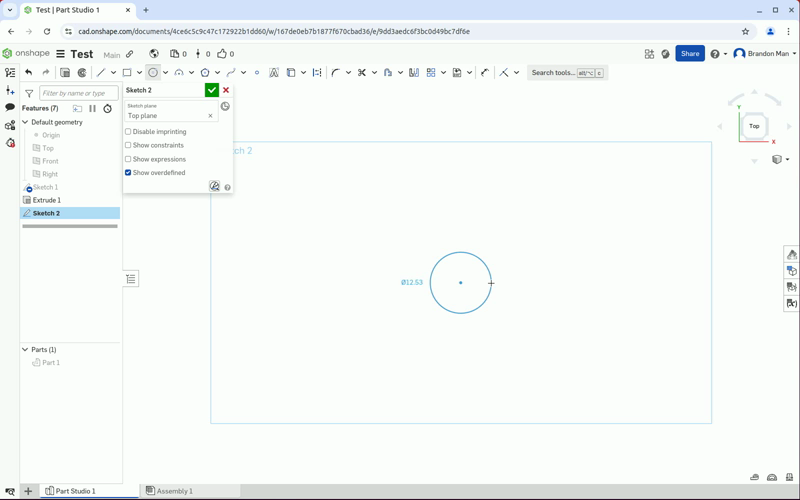
key(esc)
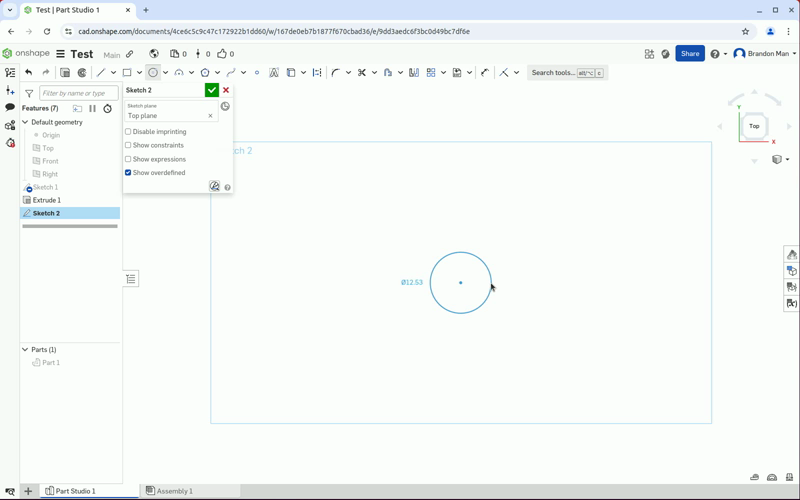
key(c)
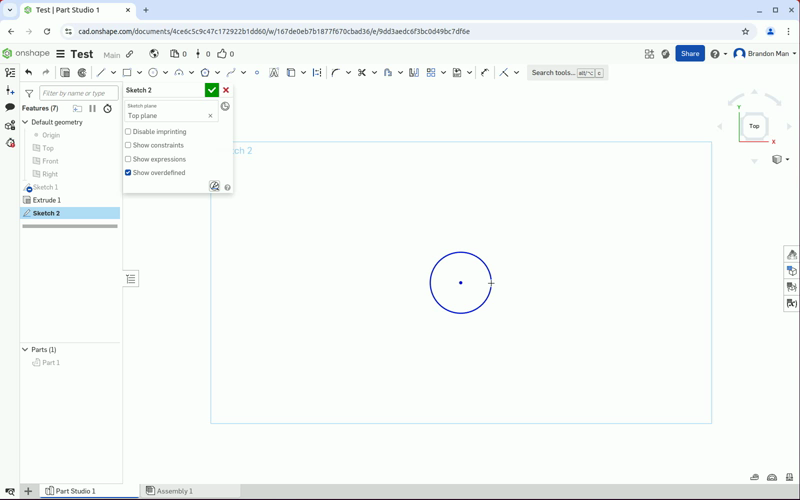
key_down(shift)
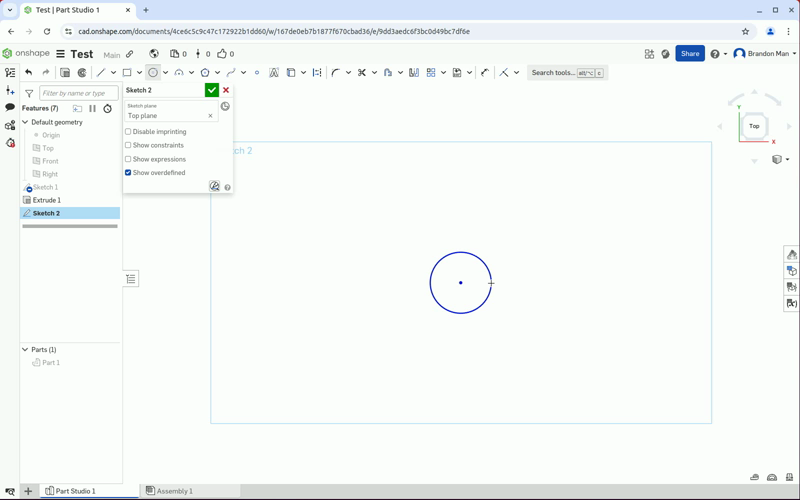
mouse_move(460, 282)
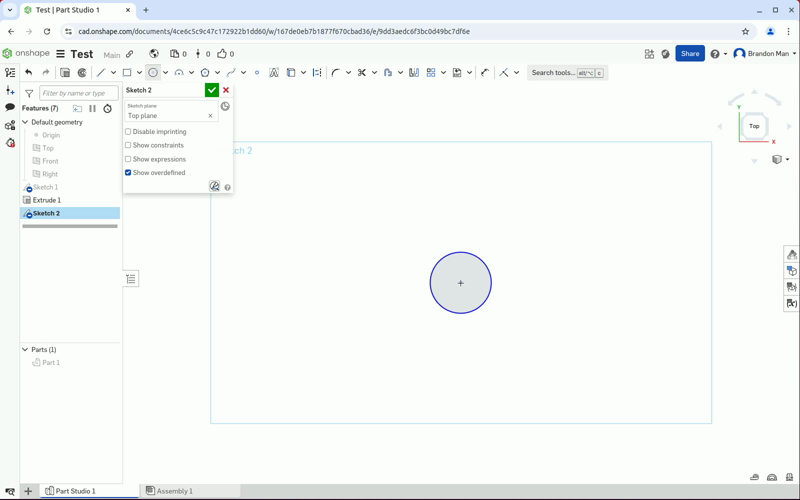
click(460, 282)
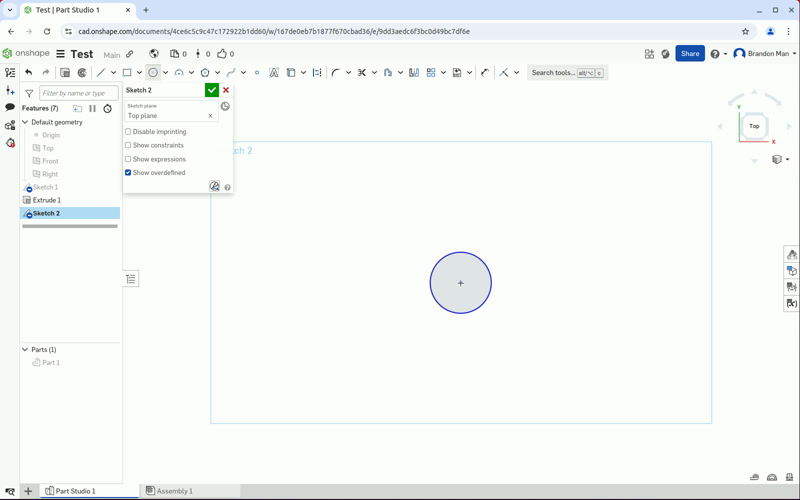
key_up(shift)
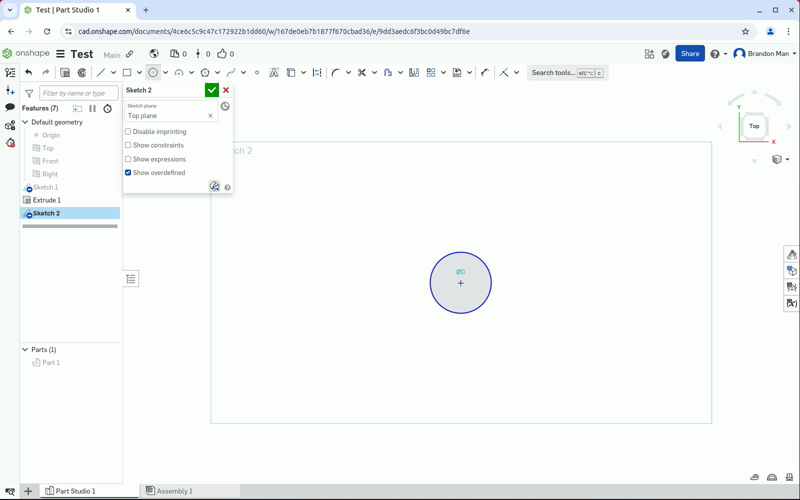
mouse_move(488, 282)
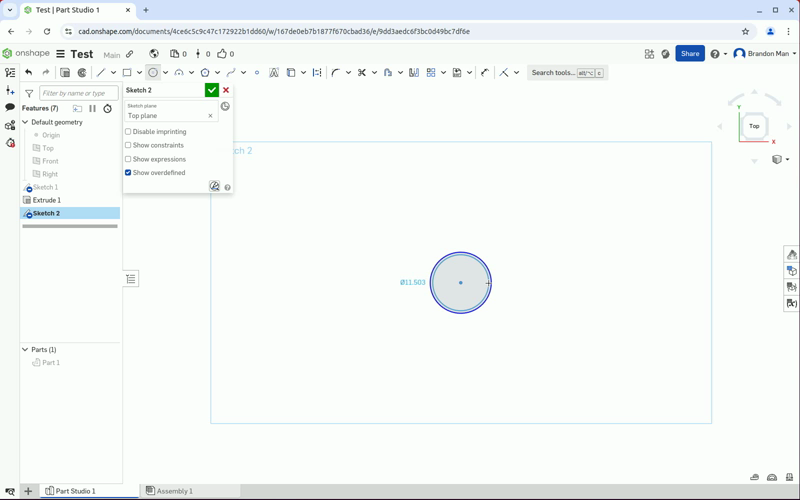
scroll(6)
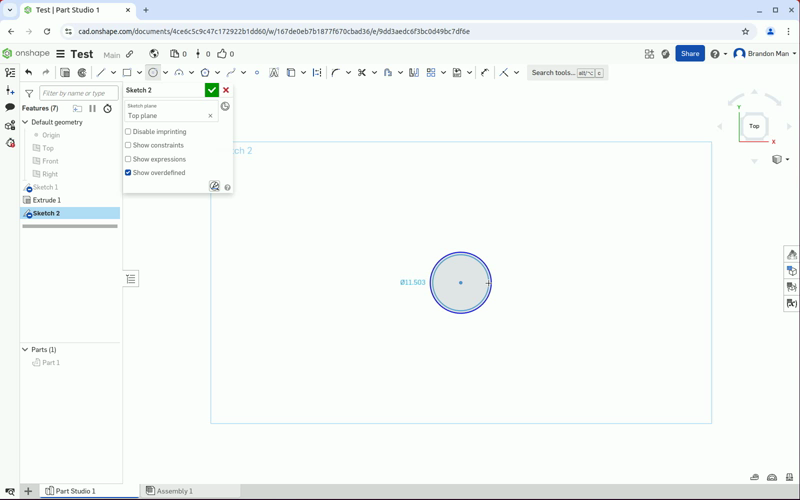
scroll(6)
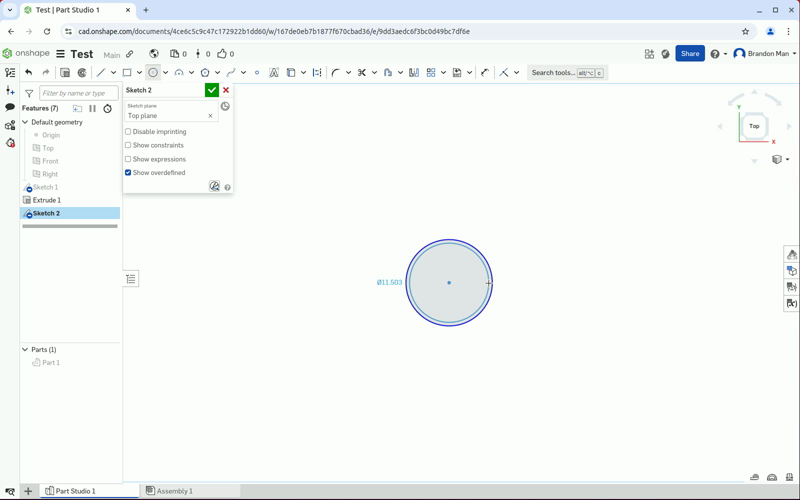
scroll(6)
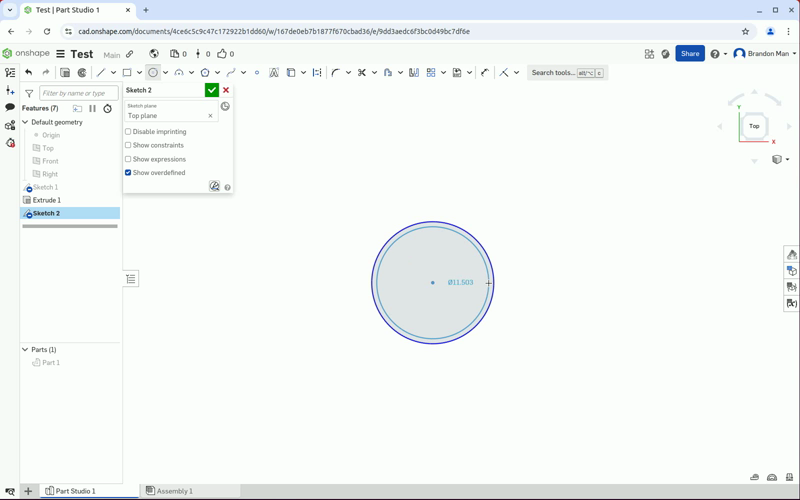
scroll(6)
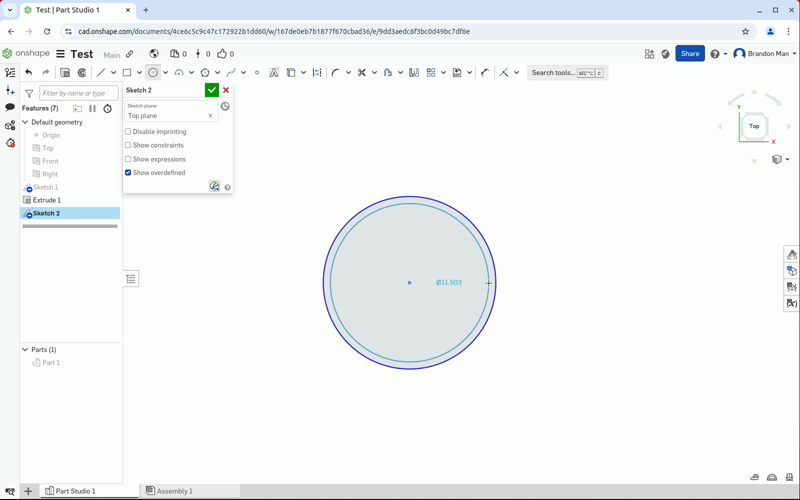
scroll(6)
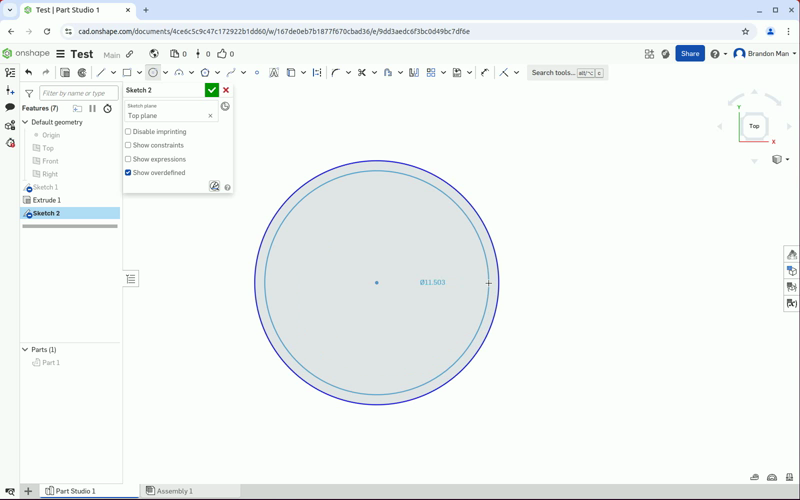
scroll(6)
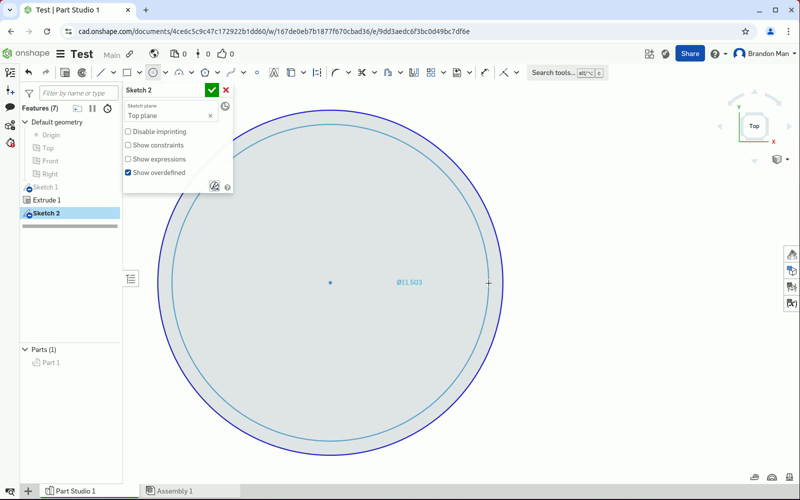
scroll(6)
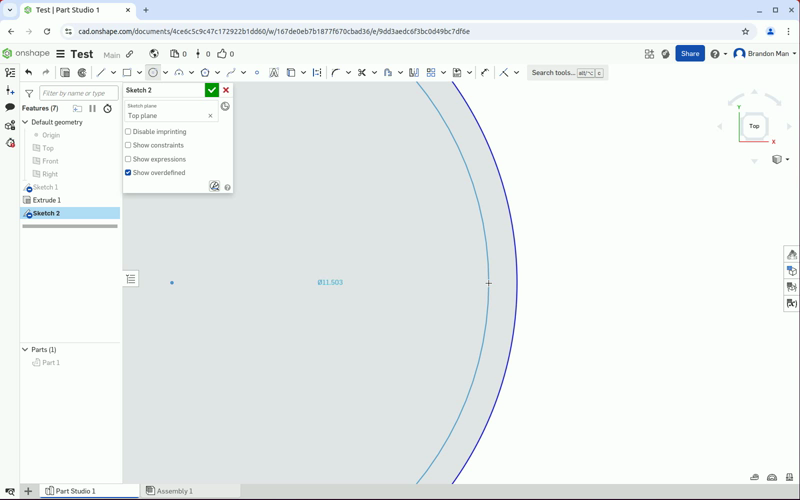
click(488, 282)
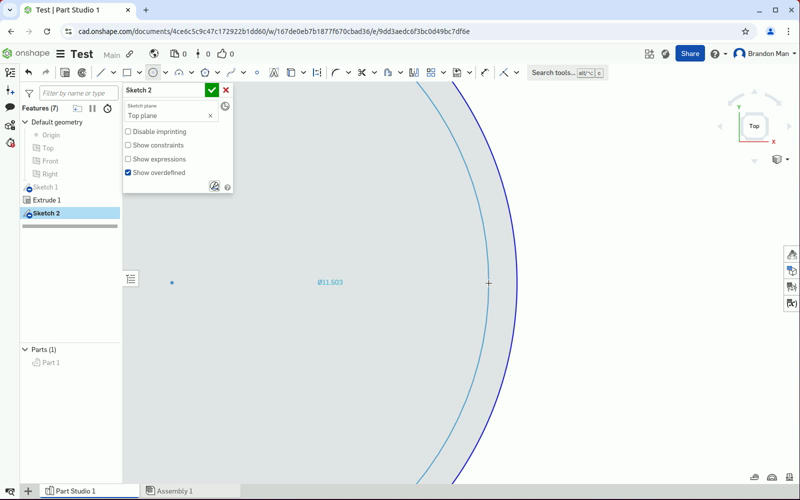
scroll(-6)
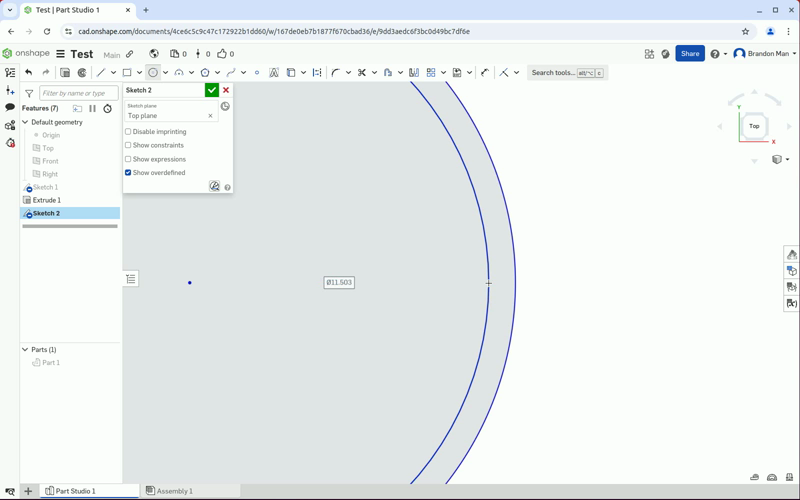
scroll(-6)
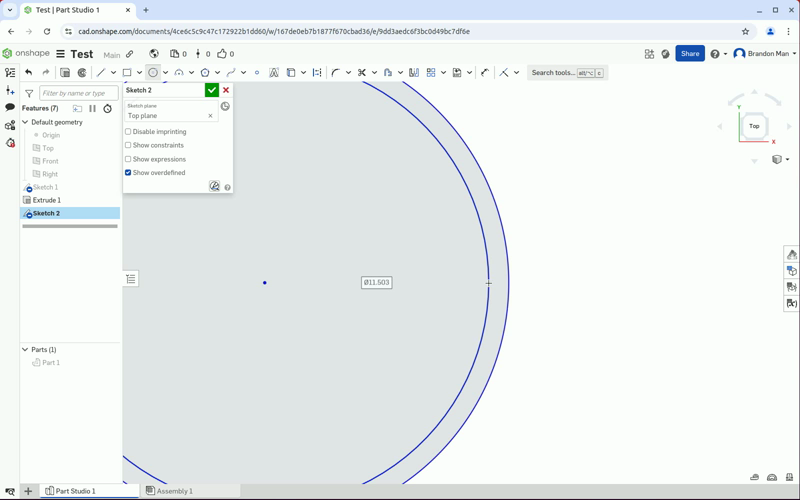
scroll(-6)
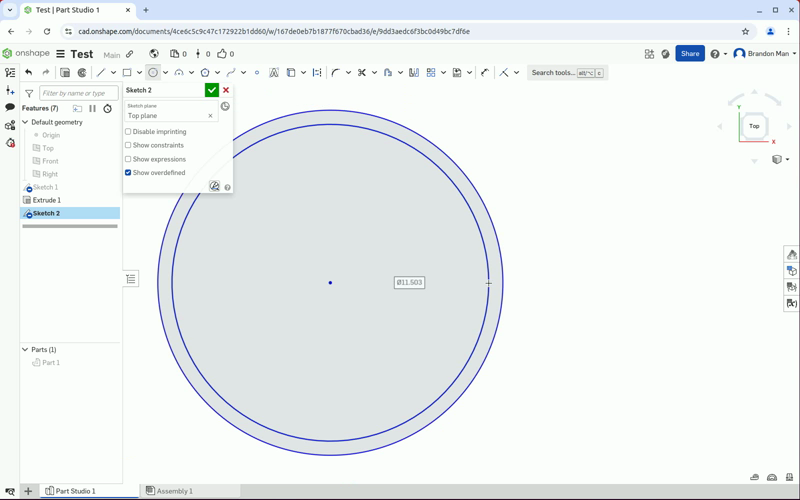
scroll(-6)
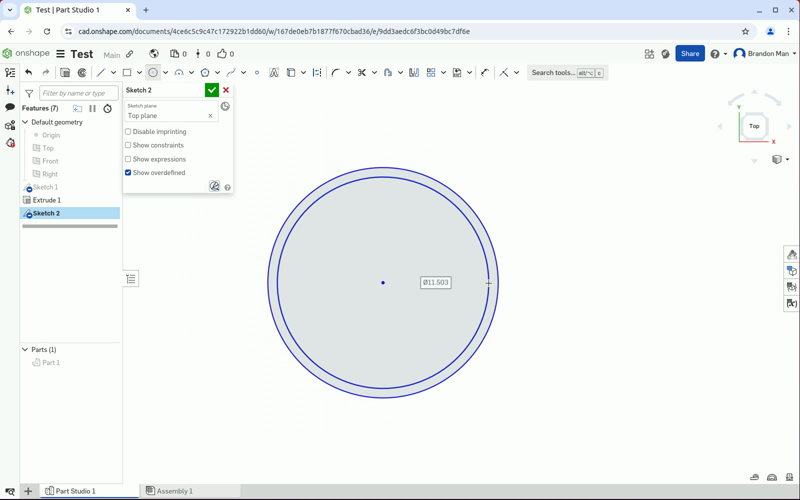
scroll(-6)
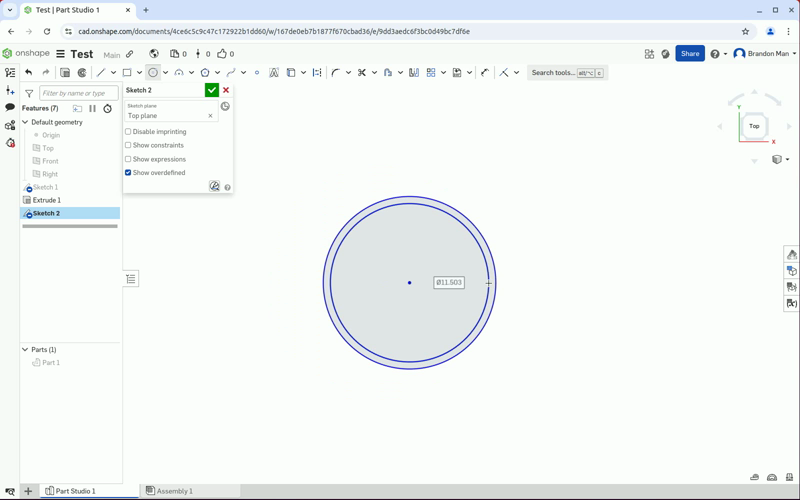
scroll(-6)
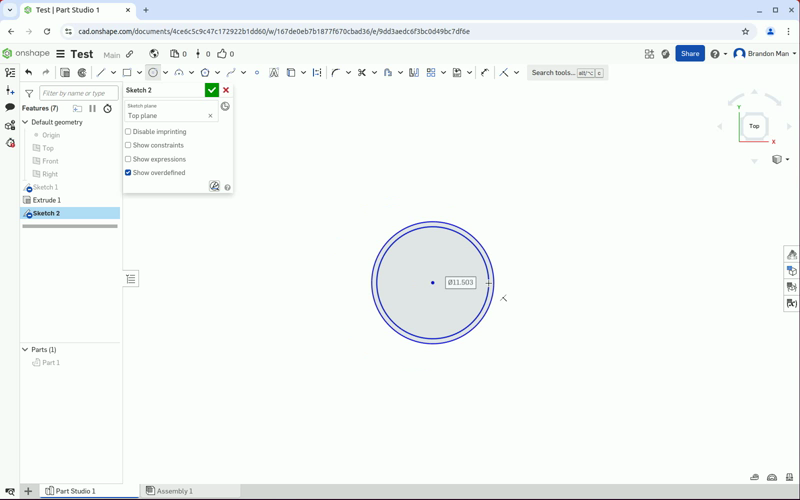
scroll(-6)
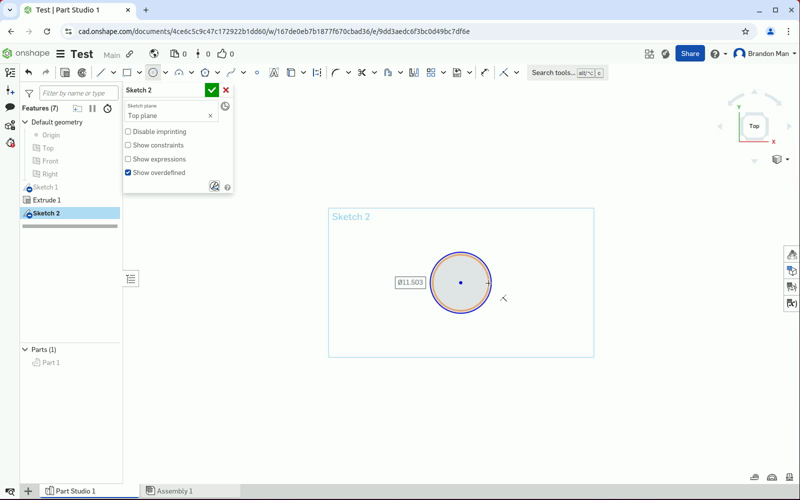
key(esc)
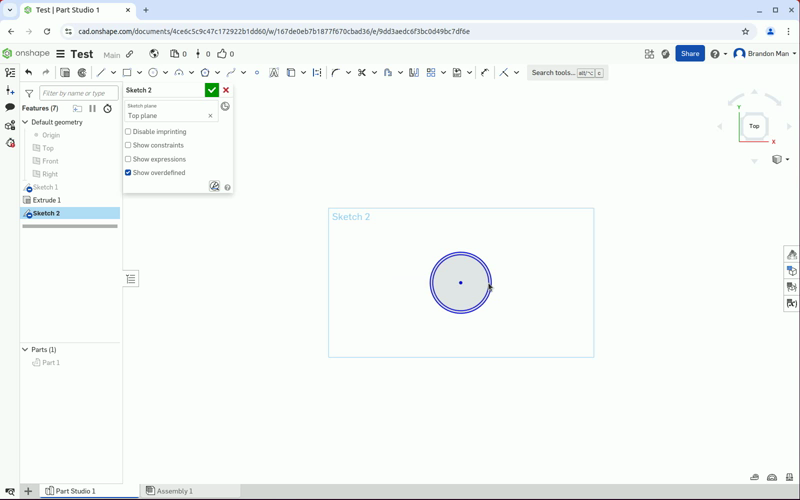
mouse_move(483, 264)
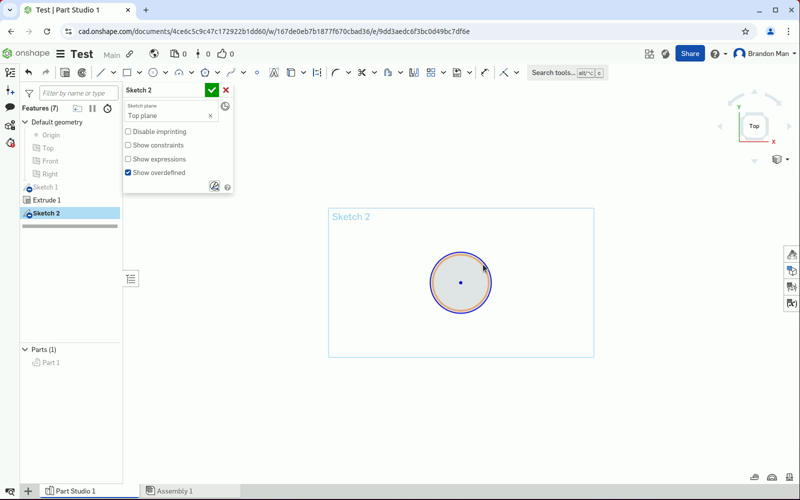
scroll(6)
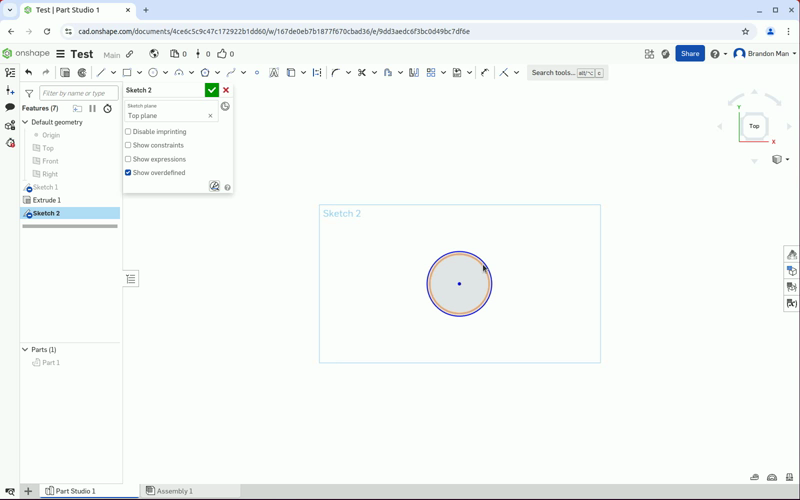
scroll(6)
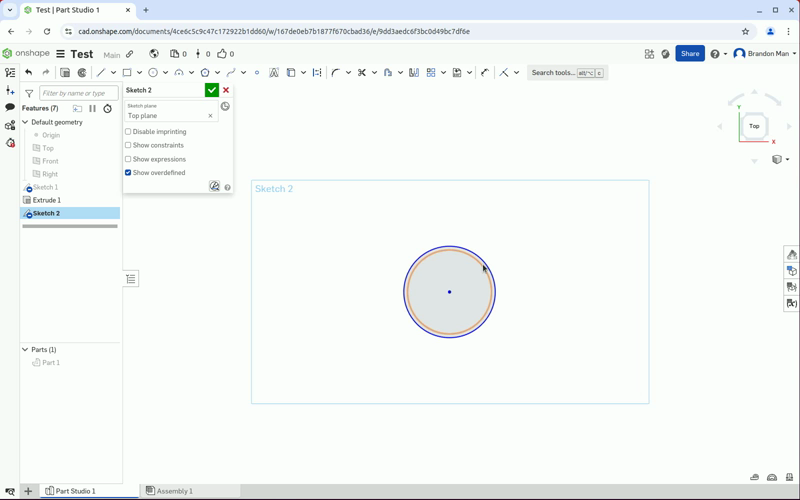
scroll(6)
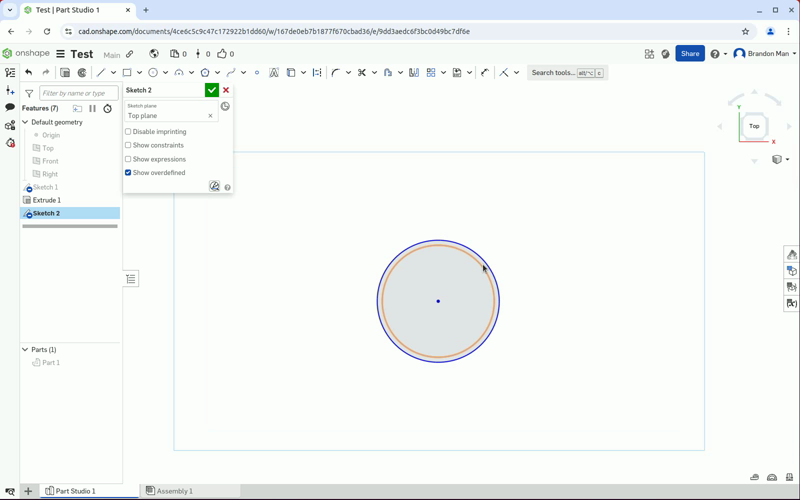
scroll(6)
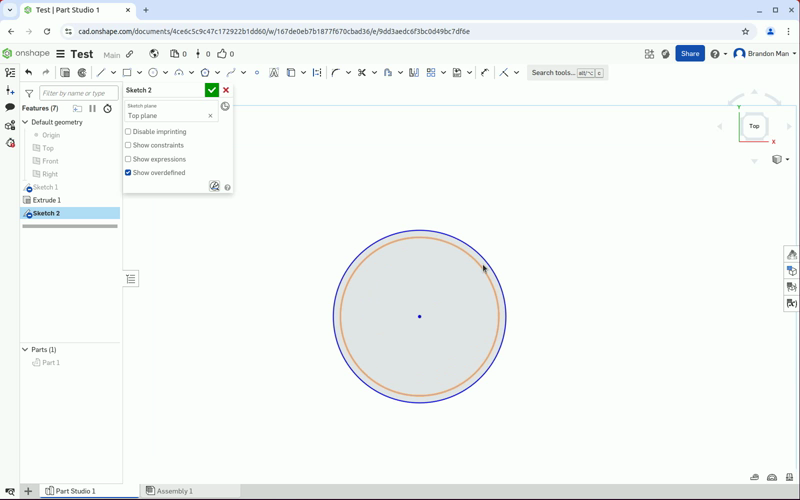
scroll(6)
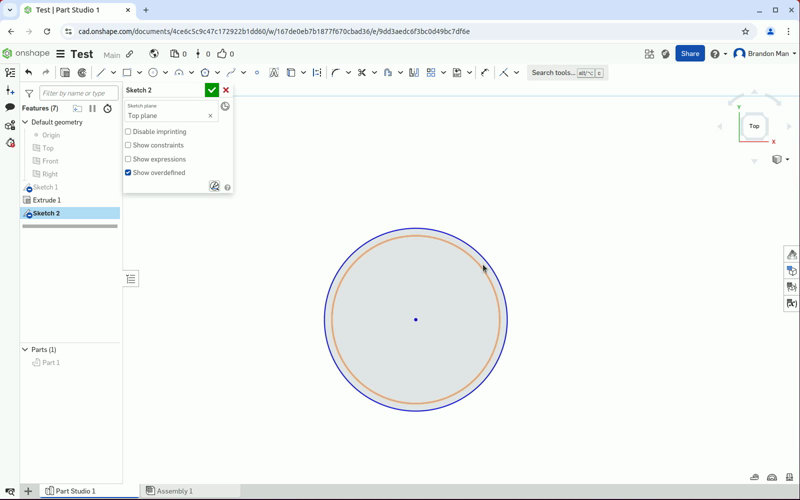
scroll(6)
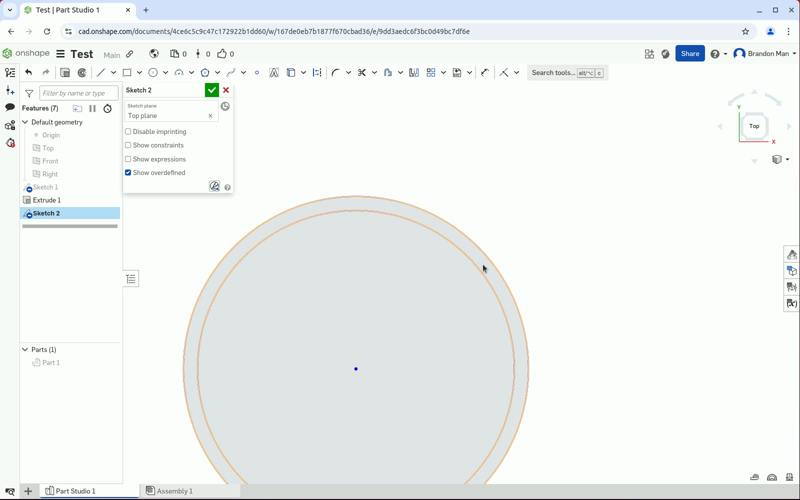
scroll(6)
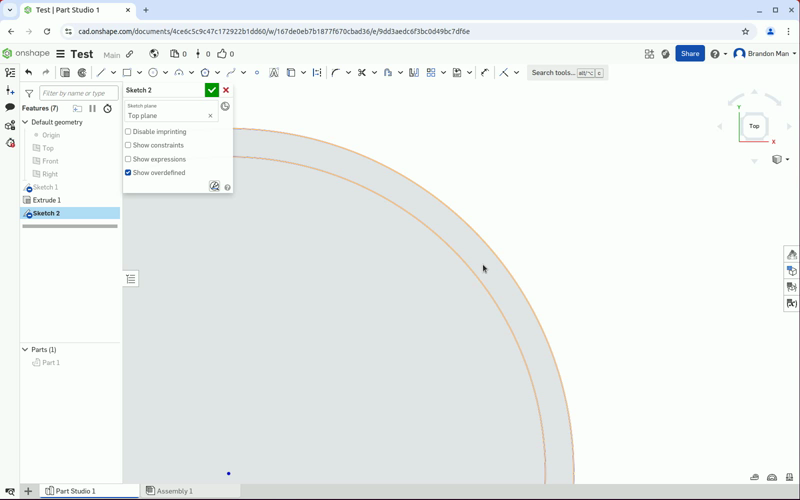
click(483, 264)
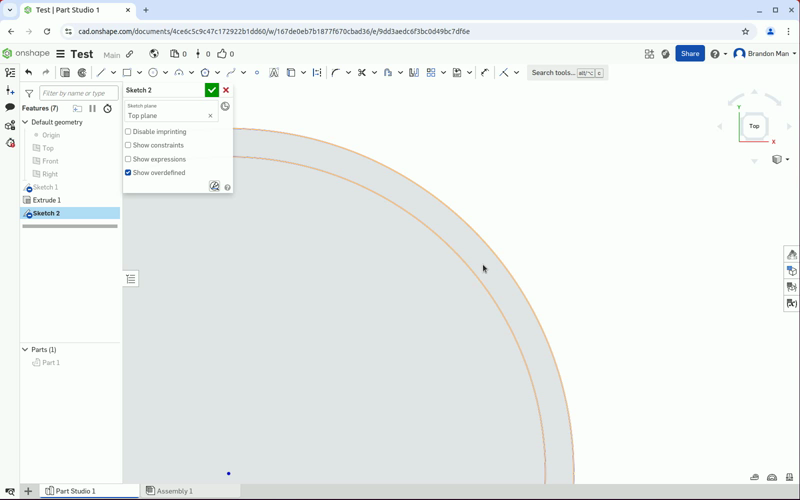
scroll(-6)
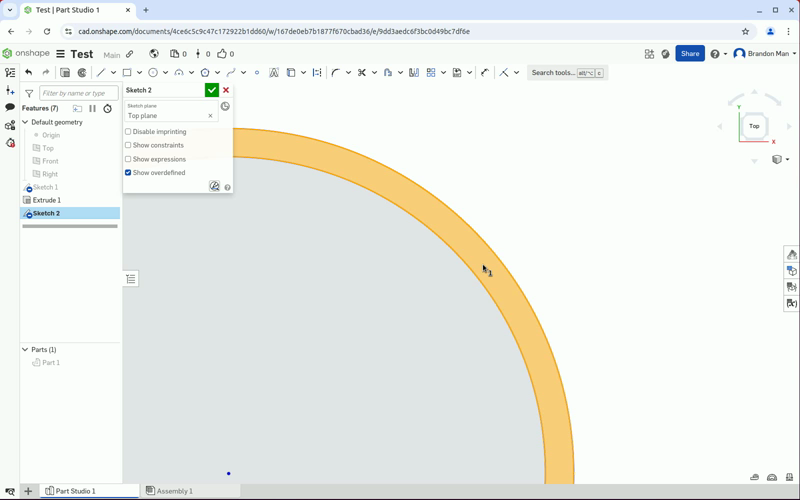
scroll(-6)
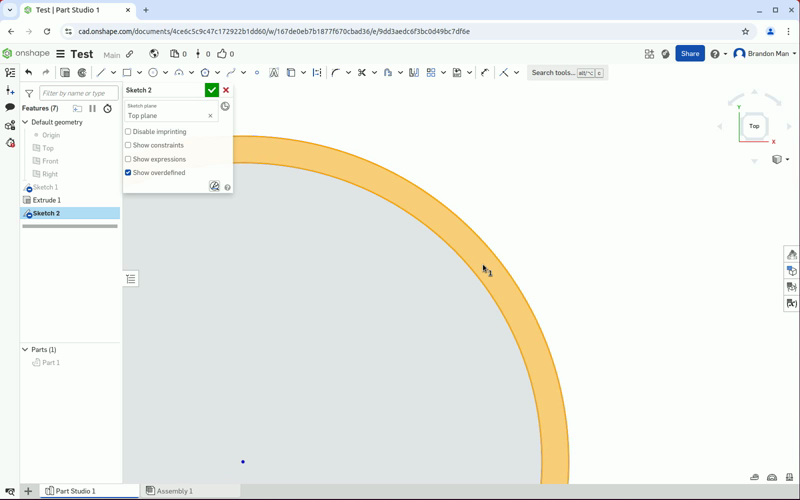
scroll(-6)
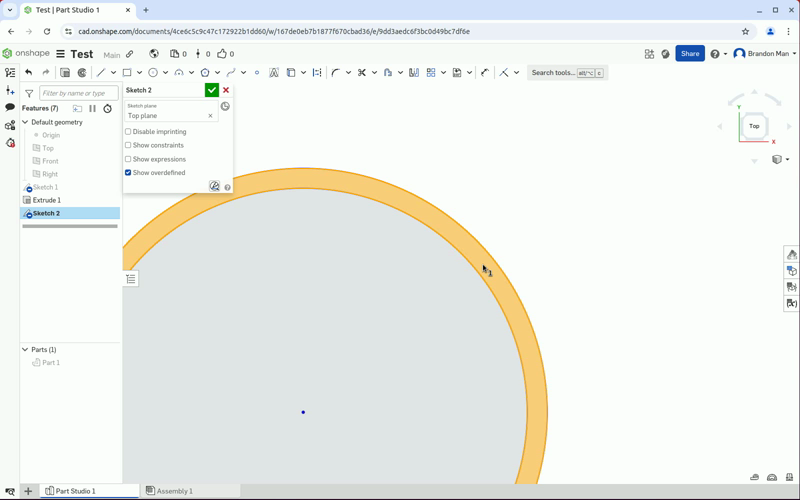
scroll(-6)
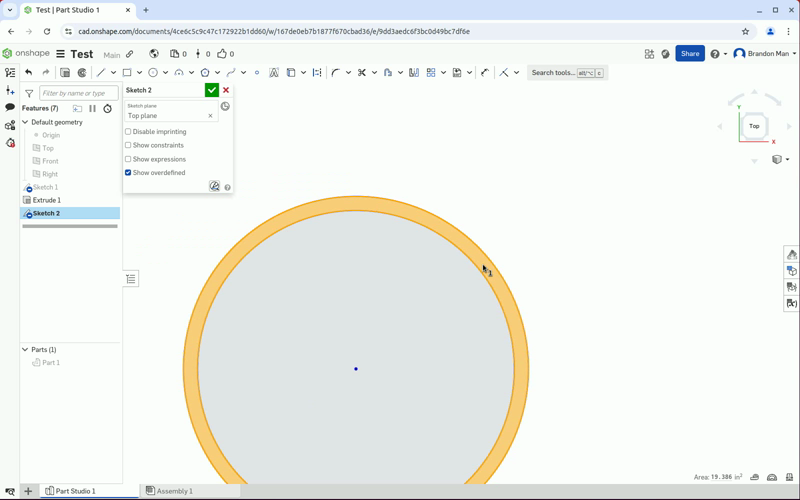
scroll(-6)
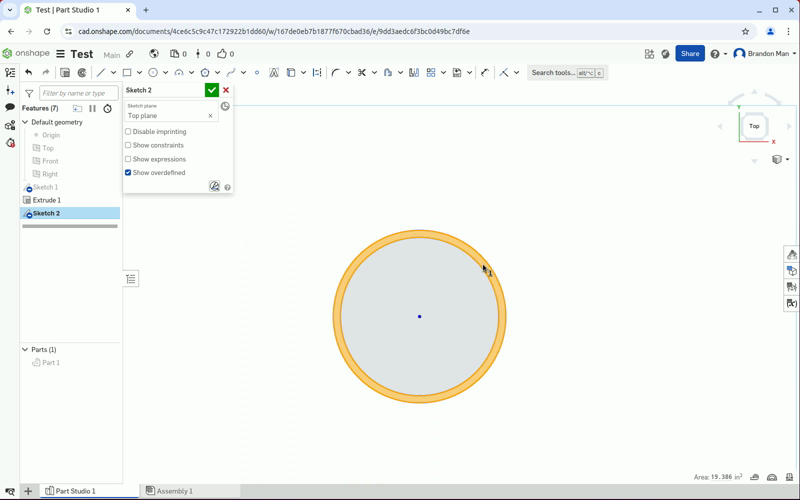
scroll(-6)
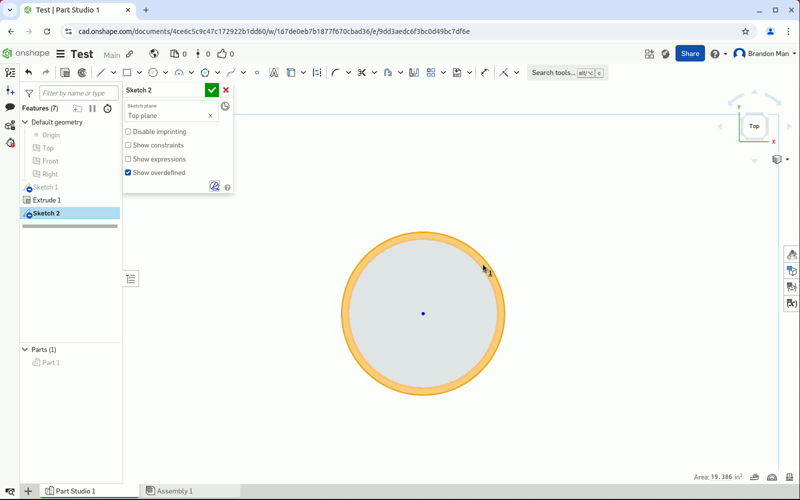
scroll(-6)
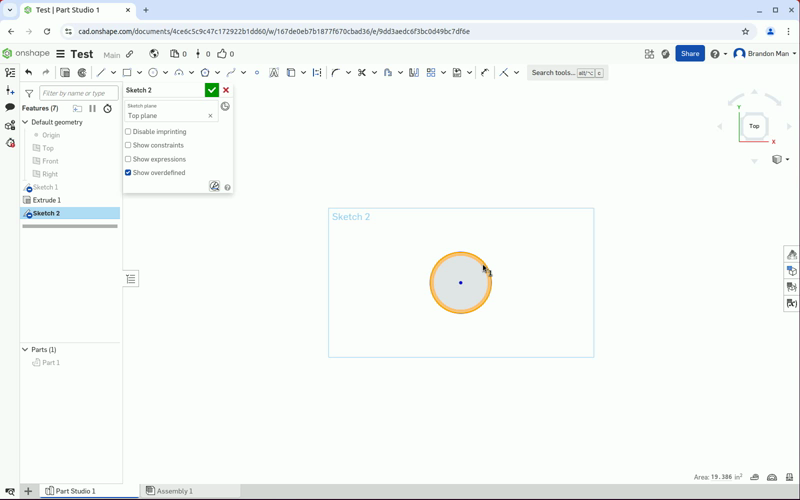
mouse_move(73, 352)
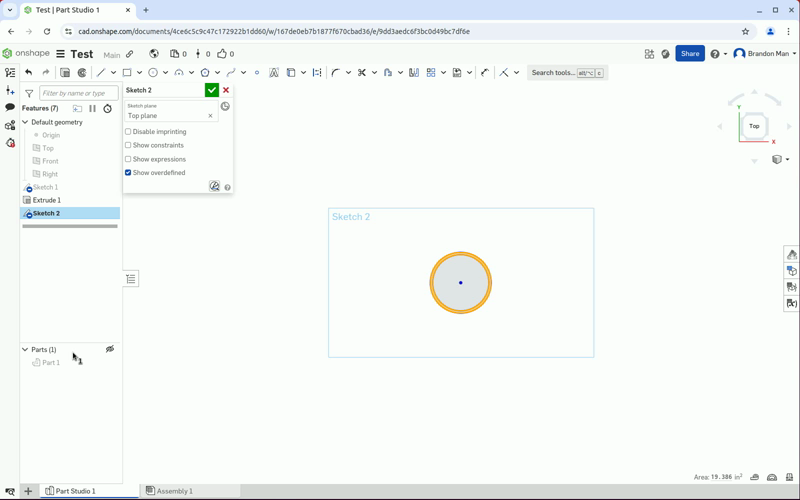
key(shift+y)
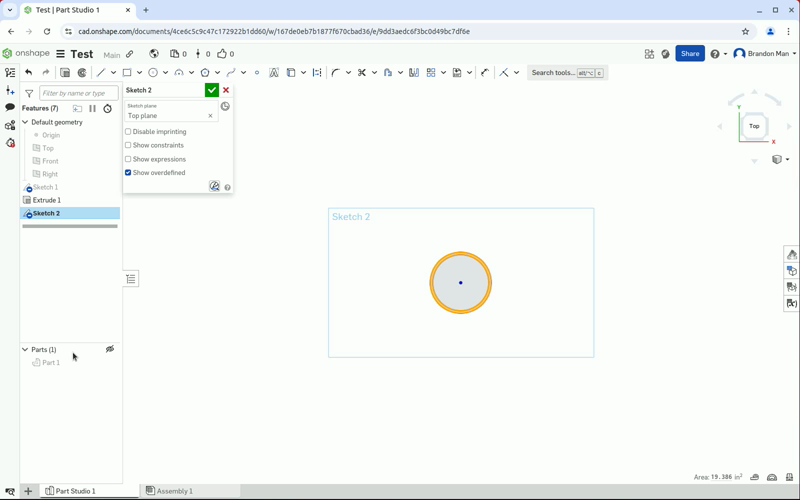
key(shift+e)
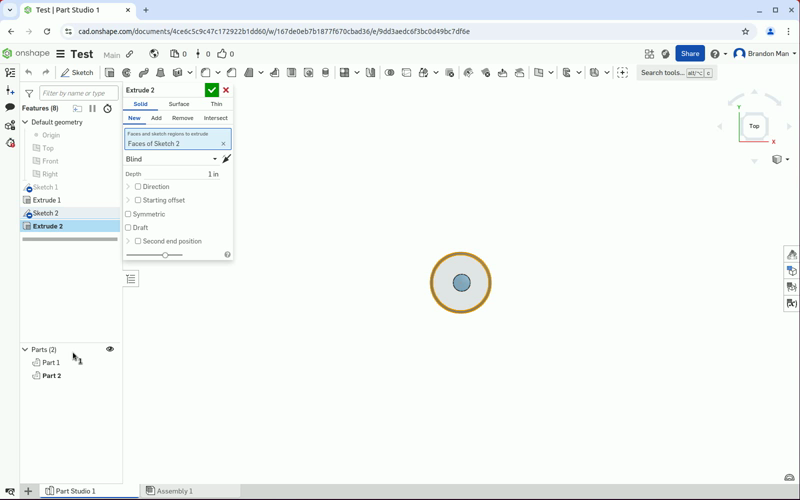
mouse_move(143, 106)
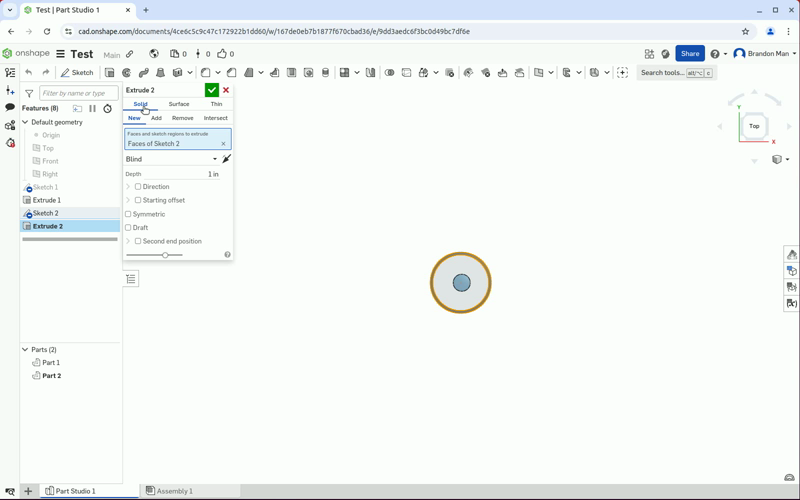
click(143, 106)
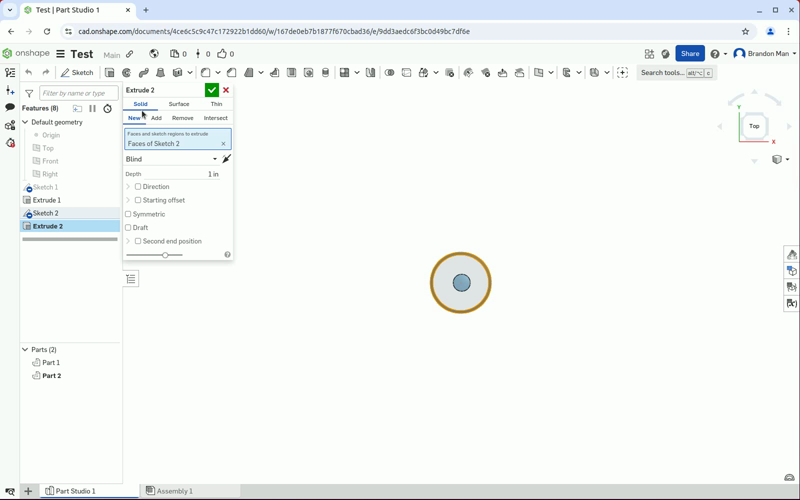
mouse_move(137, 120)
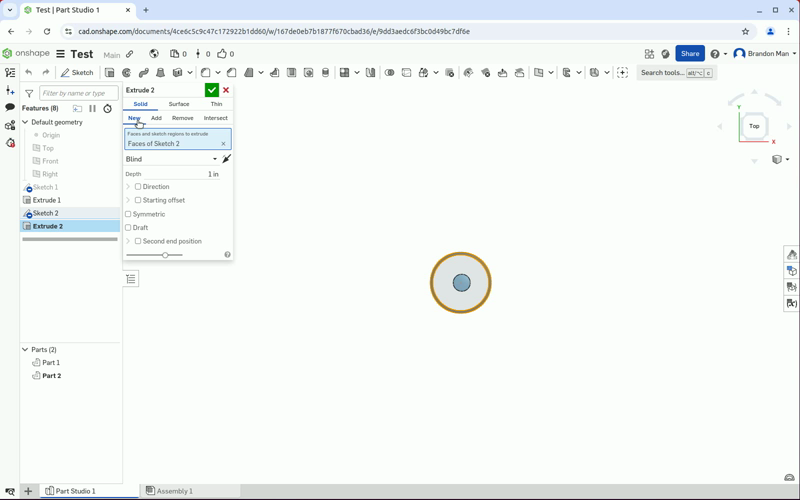
click(137, 120)
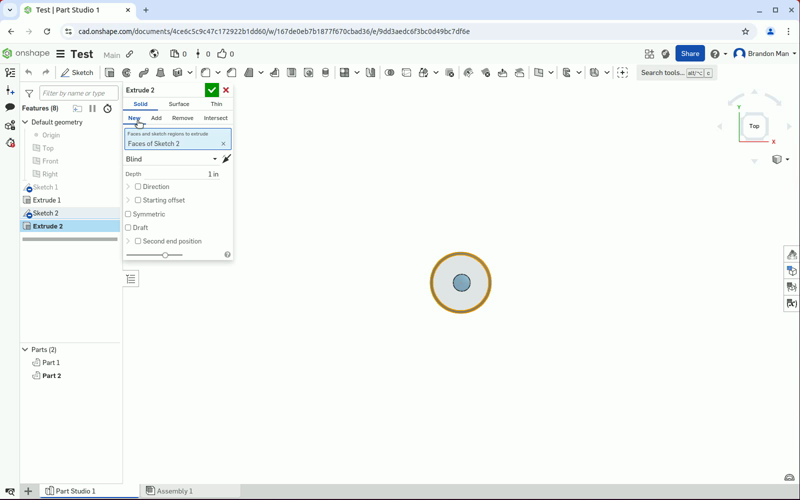
key(tab, 4)
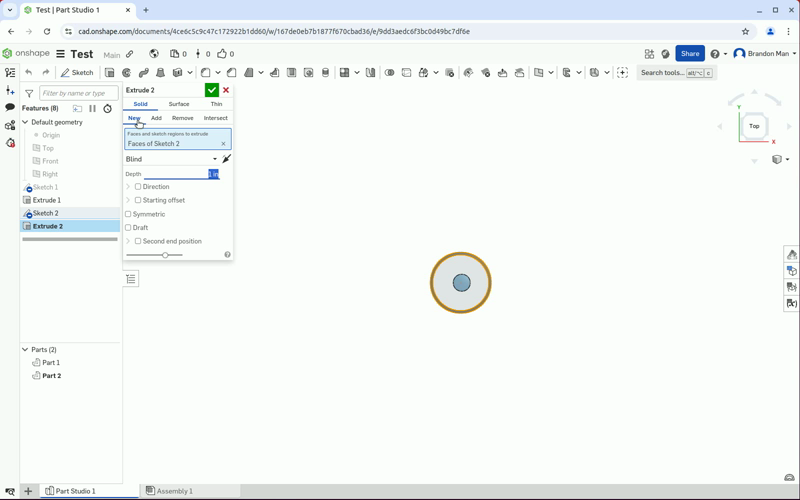
text(23.108)
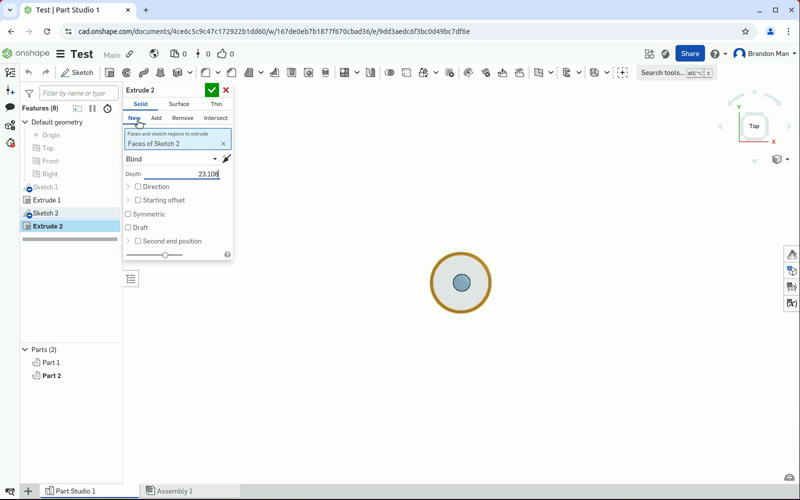
key(enter)
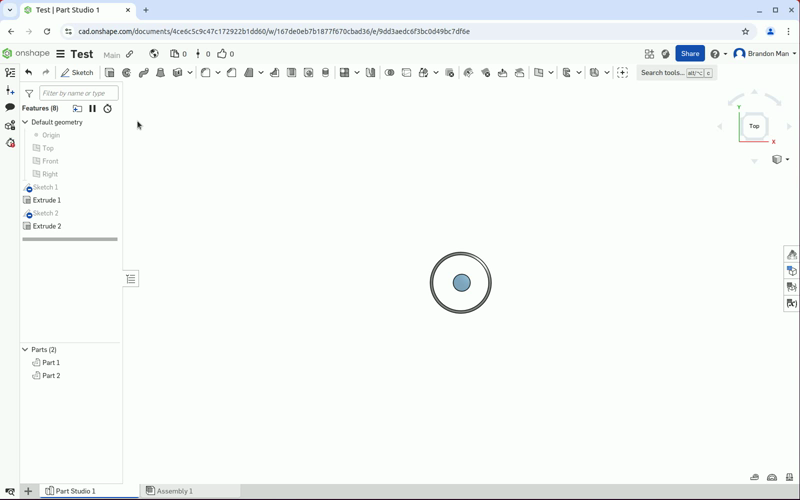
key(shift+h)
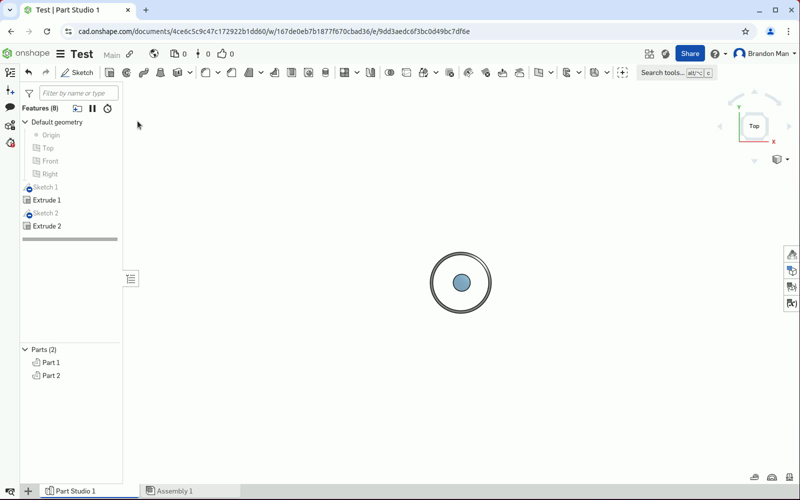
key(shift+h)
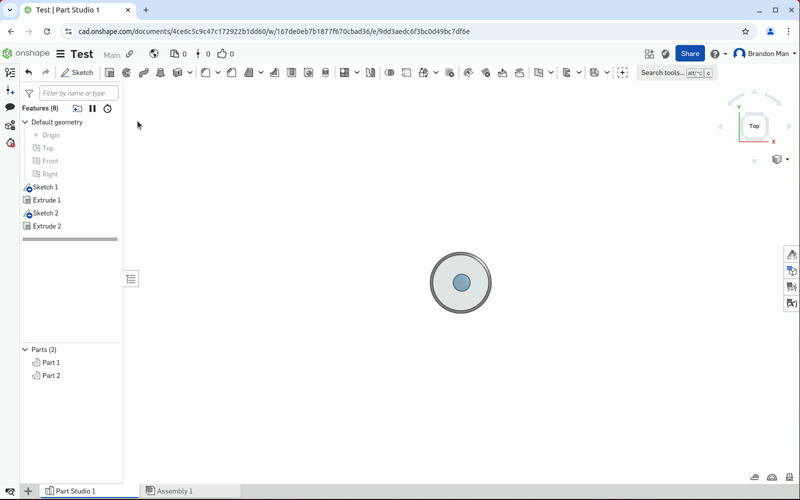
key(shift+7)
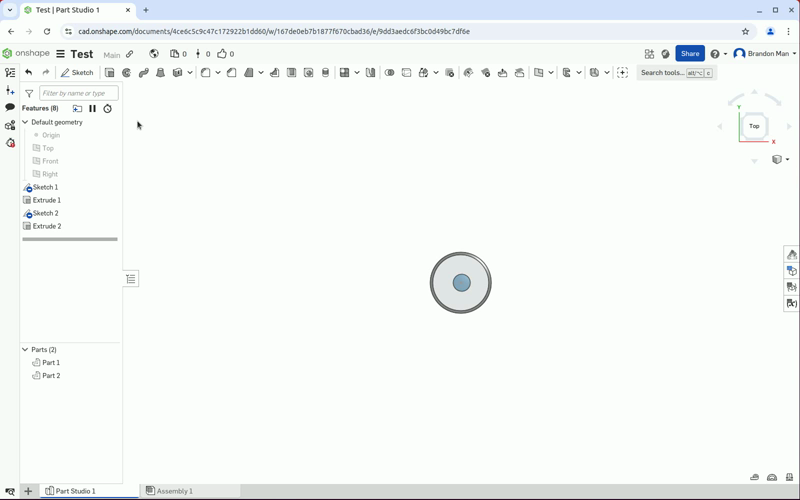
key(up, 3)
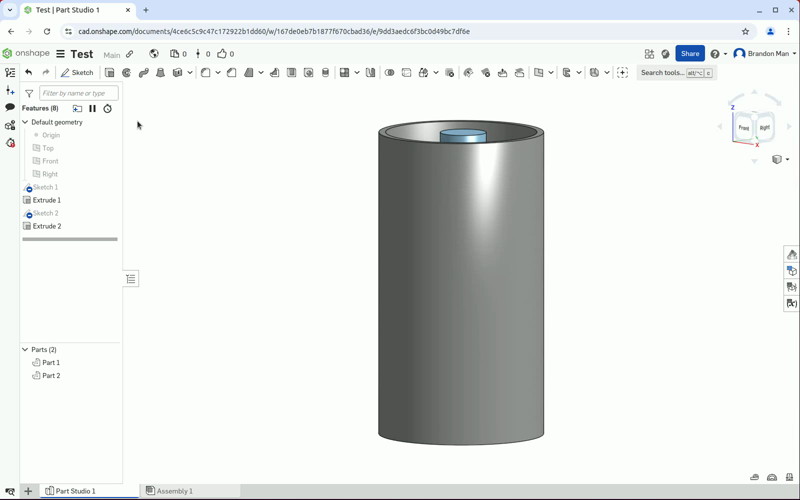
key(left, 3)
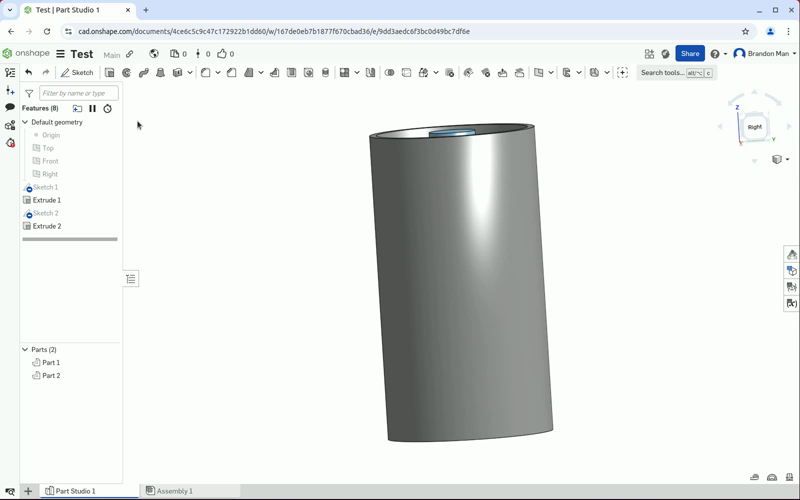
key(right, 3)
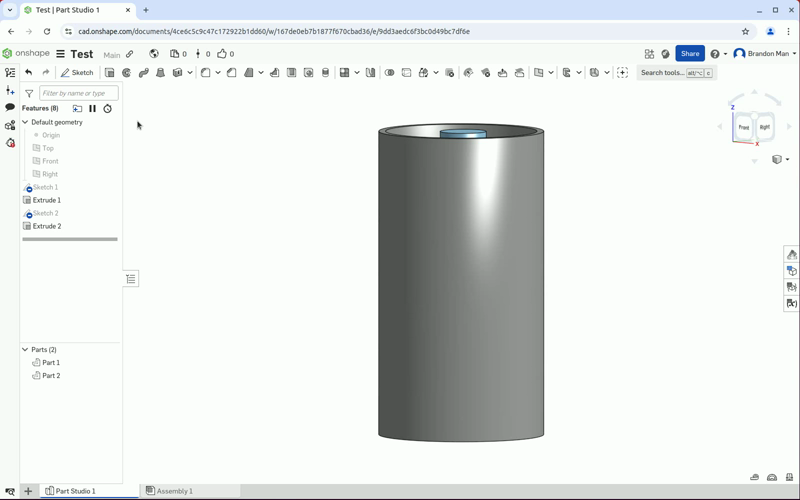
key(down, 3)
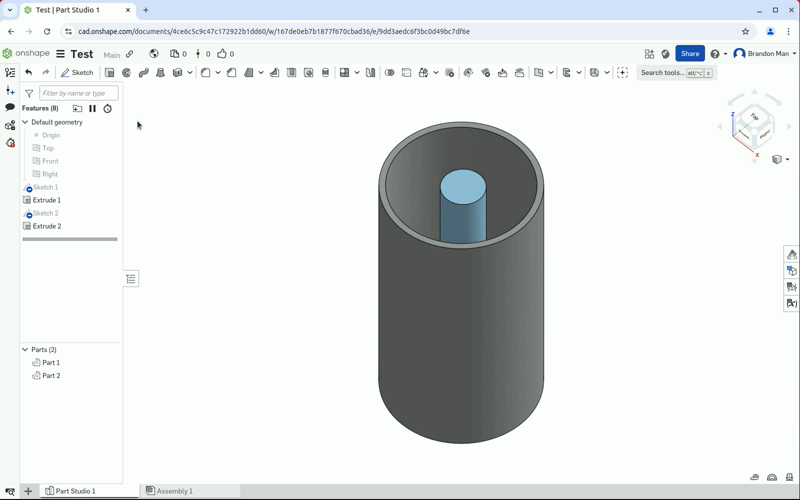
mouse_move(73, 189)
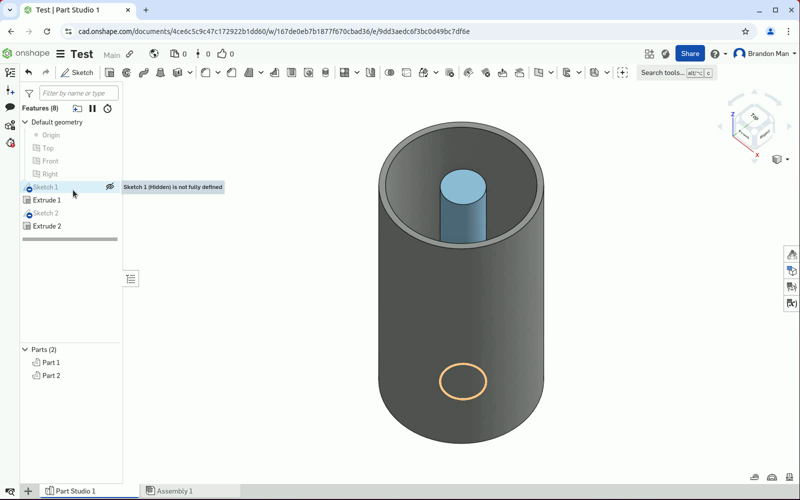
click(73, 189)